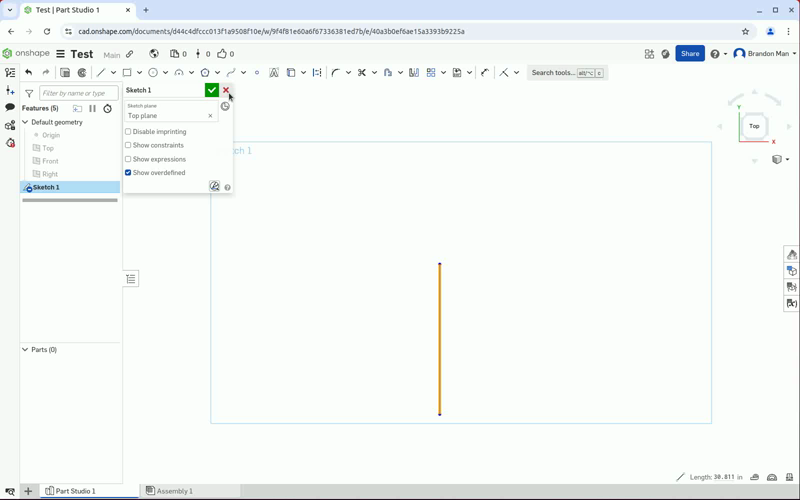
key(shift+h)
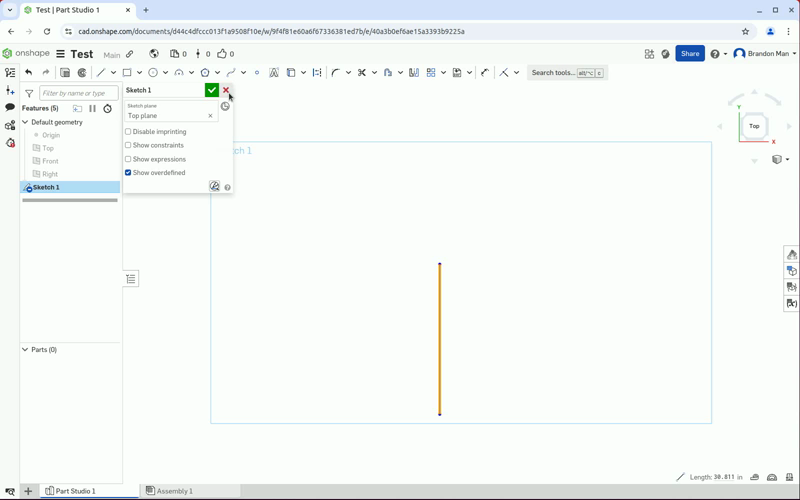
key(shift+s)
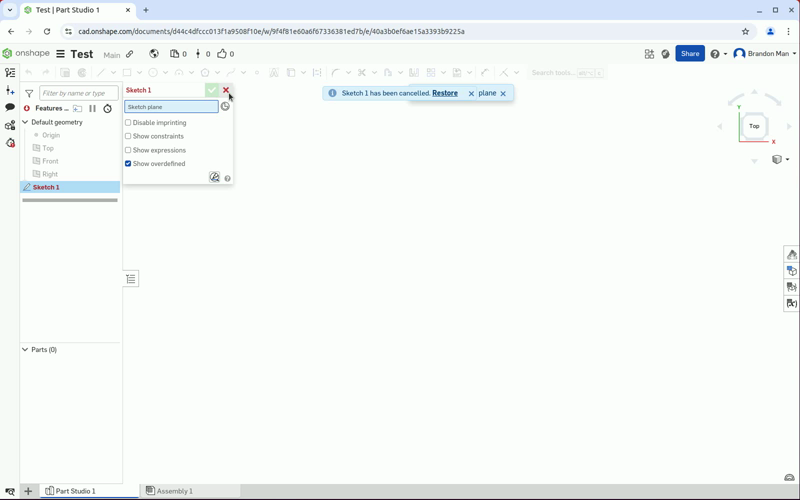
mouse_move(73, 150)
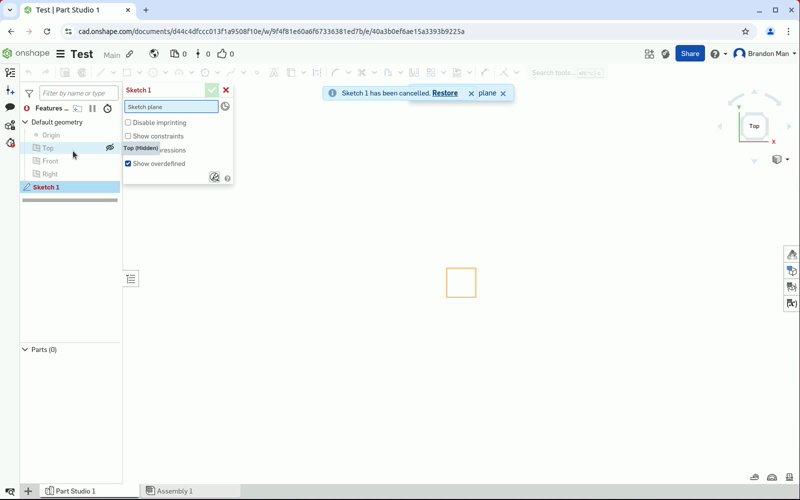
click(73, 150)
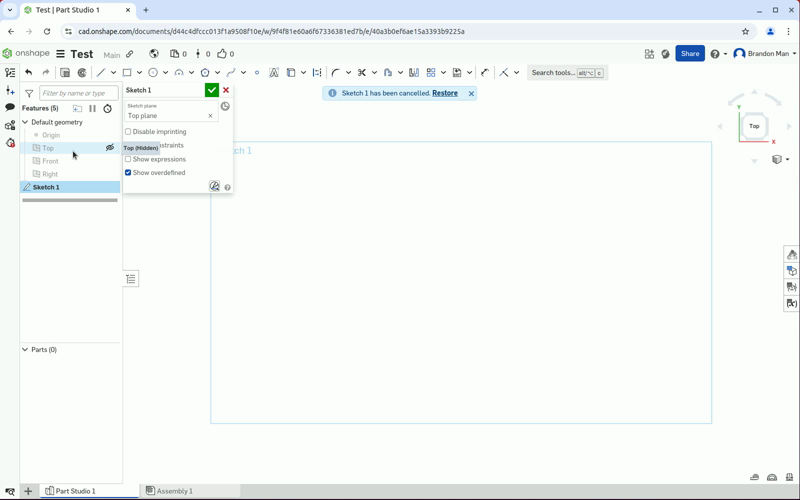
mouse_move(73, 352)
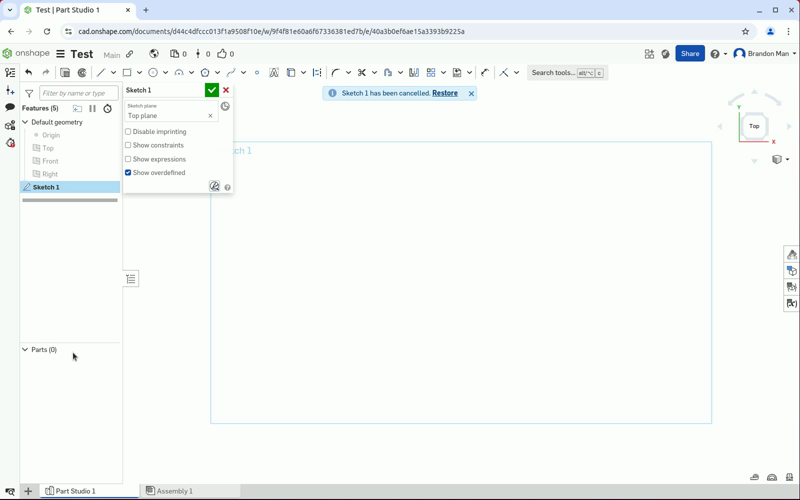
key(y)
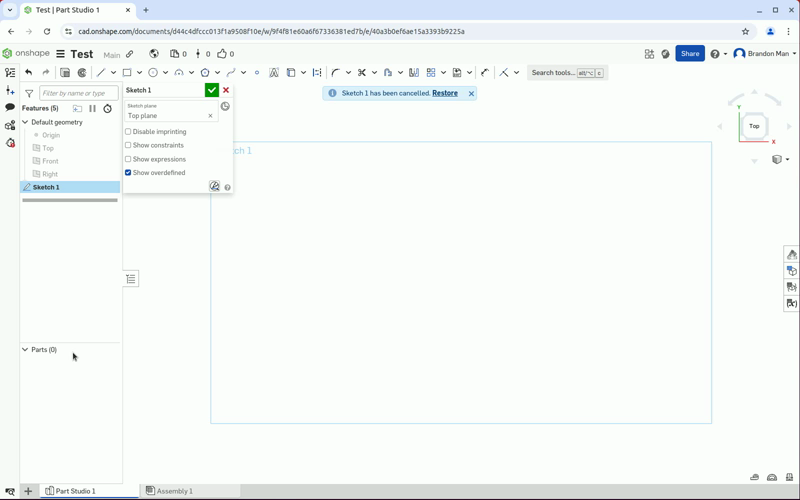
key(l)
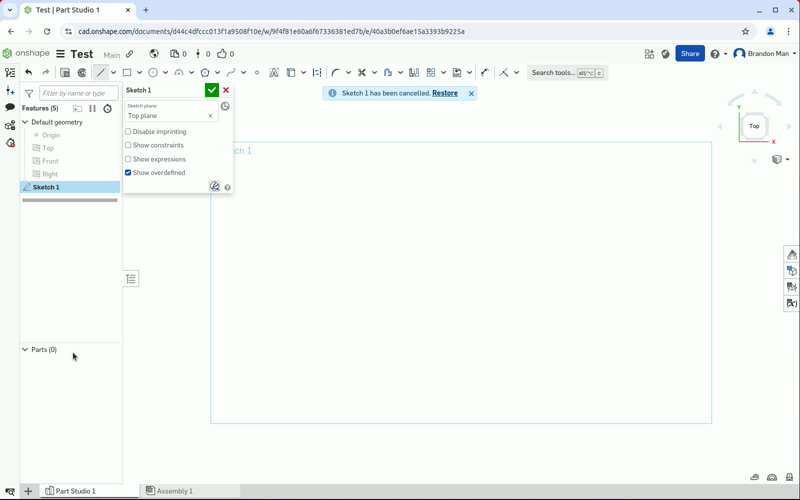
key_down(shift)
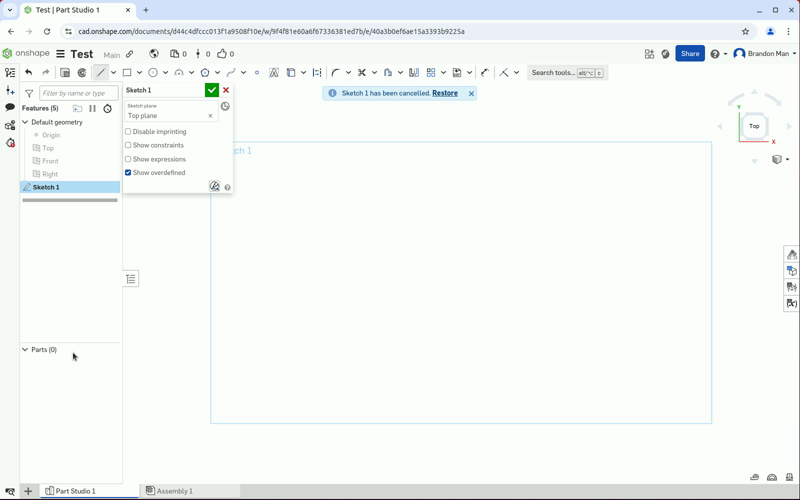
mouse_move(432, 395)
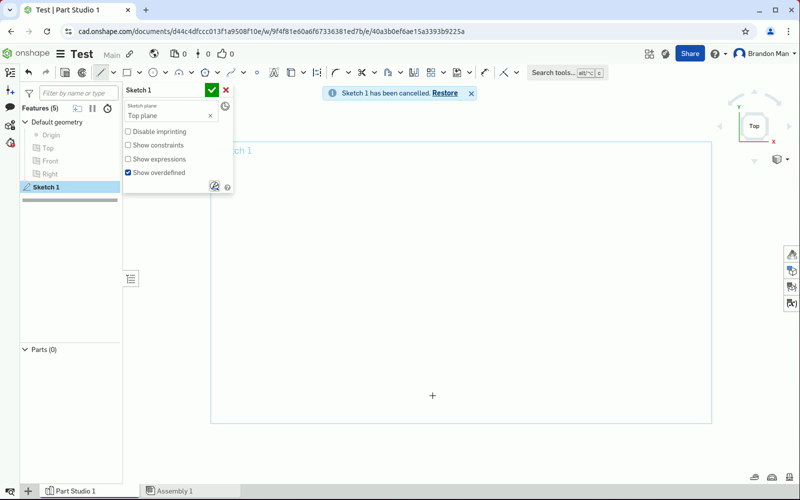
click(432, 395)
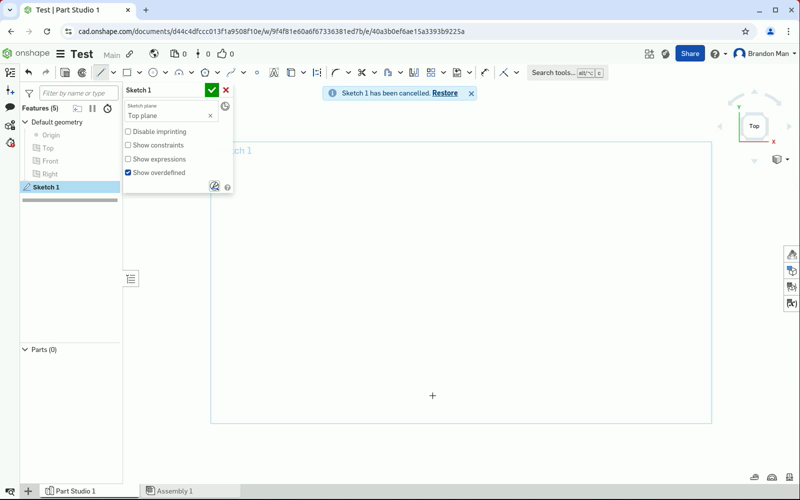
key_up(shift)
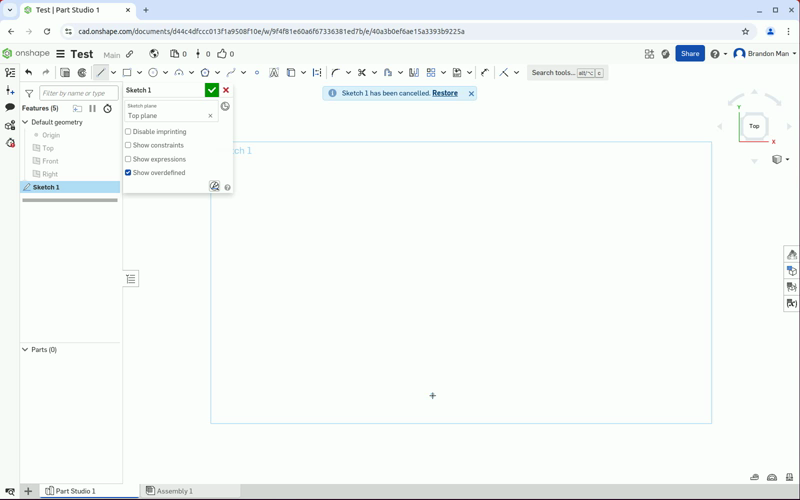
key_down(shift)
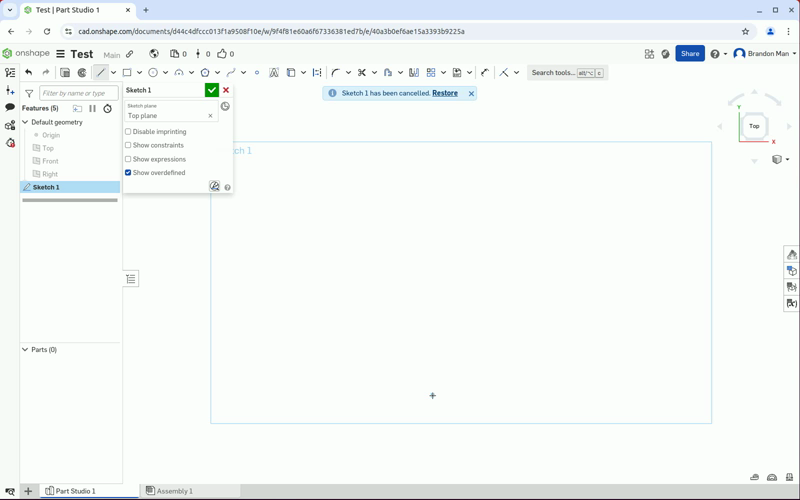
mouse_move(462, 395)
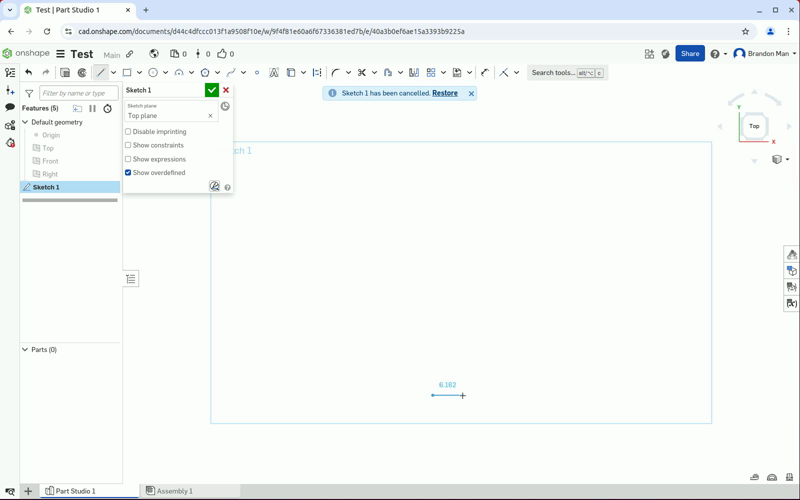
mouse_move(461, 395)
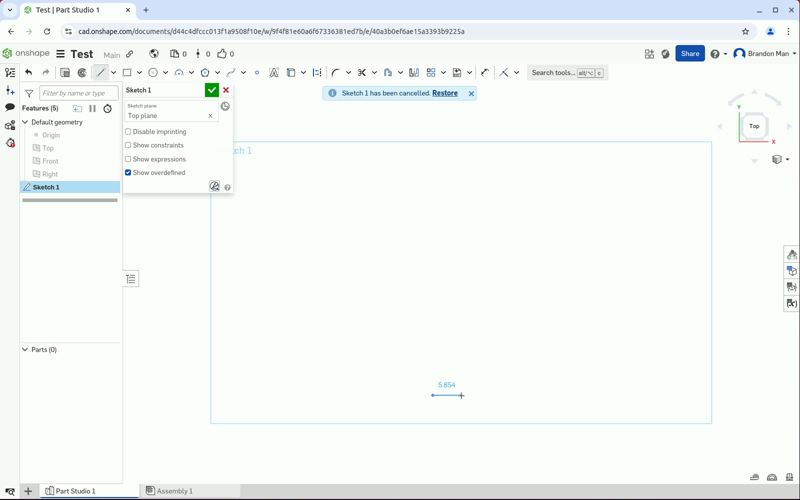
click(461, 395)
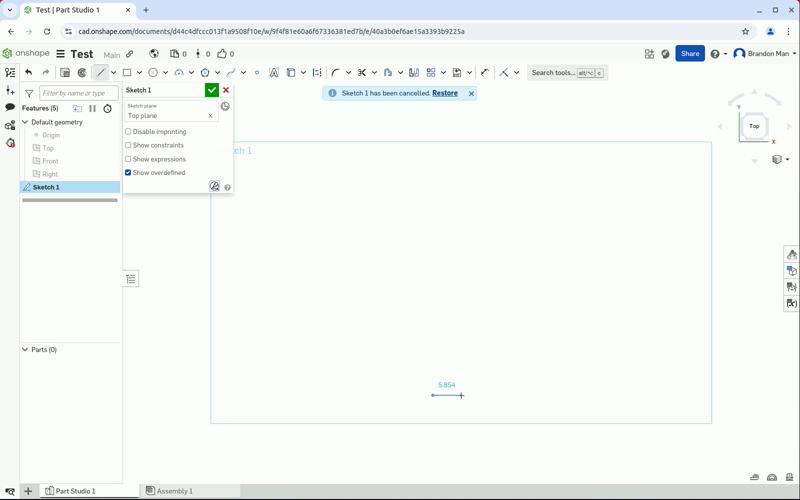
key_up(shift)
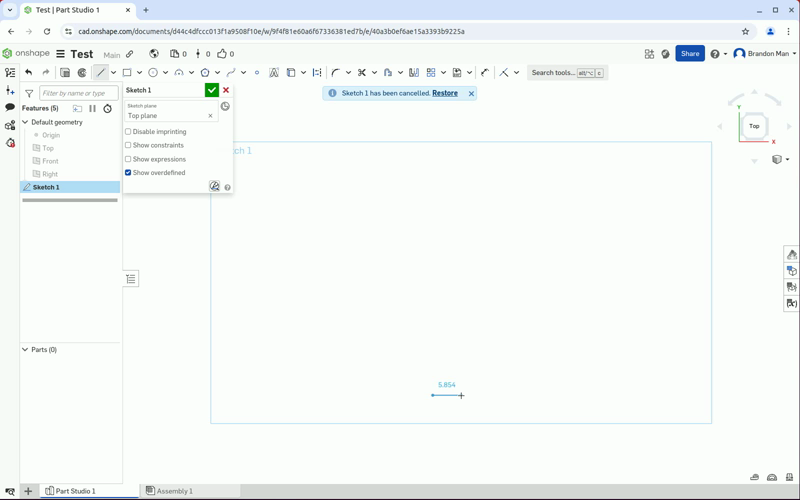
key_down(shift)
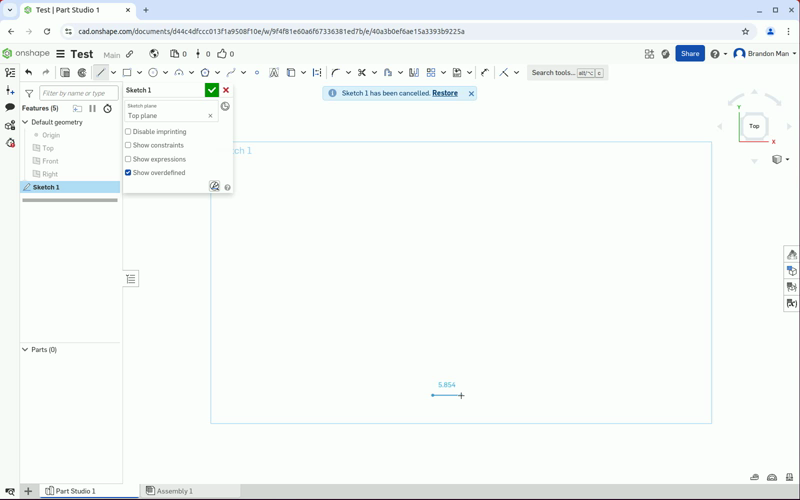
mouse_move(461, 277)
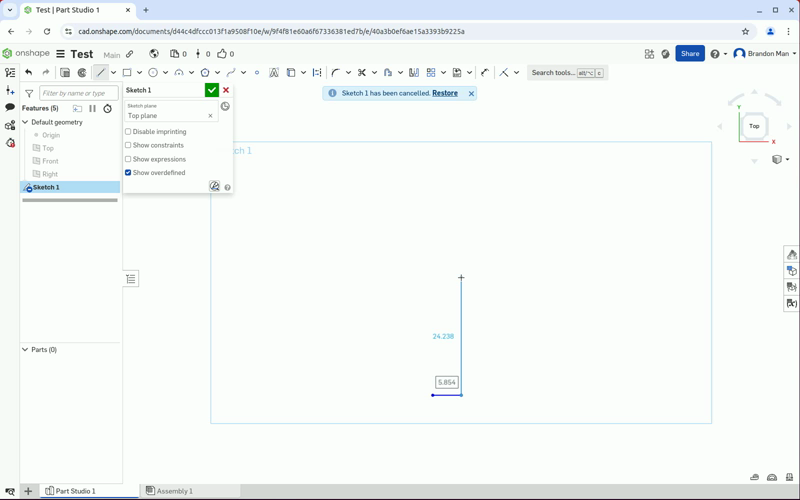
click(461, 277)
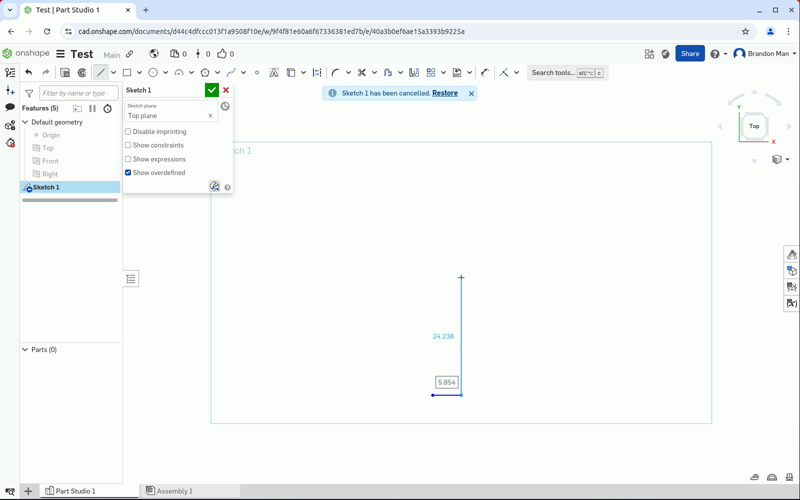
key_up(shift)
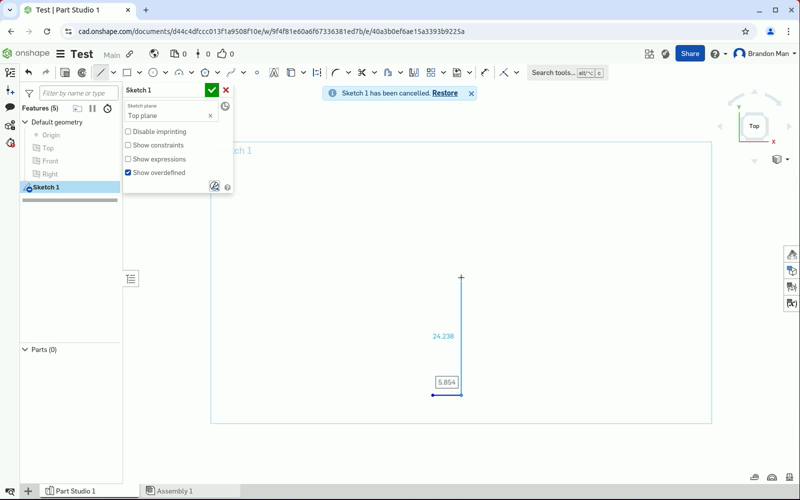
key_down(shift)
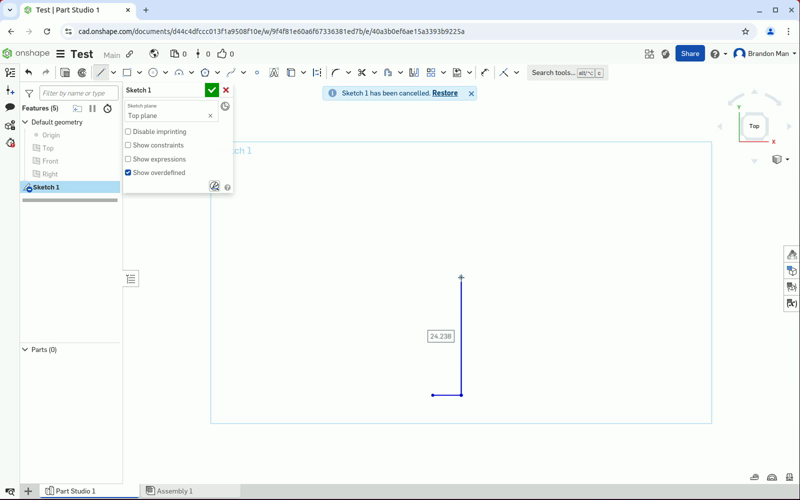
mouse_move(491, 277)
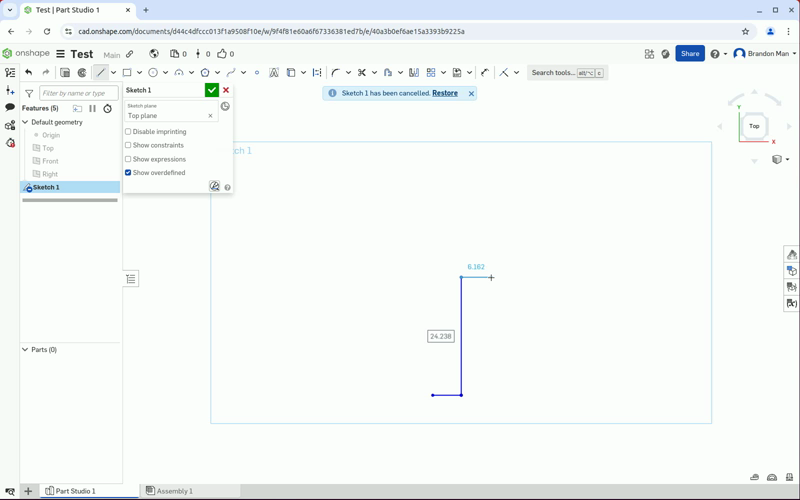
mouse_move(432, 277)
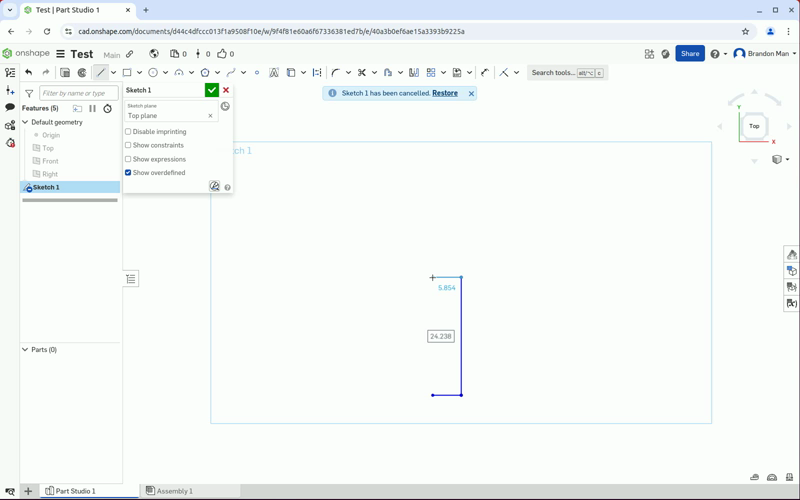
click(432, 277)
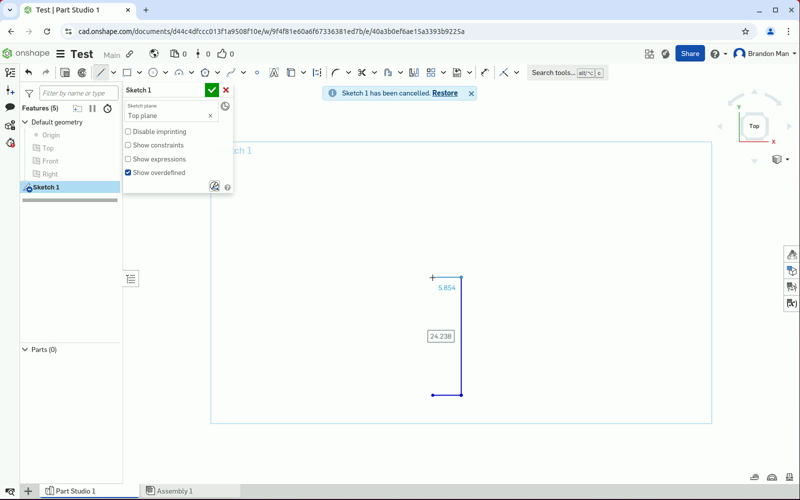
key_up(shift)
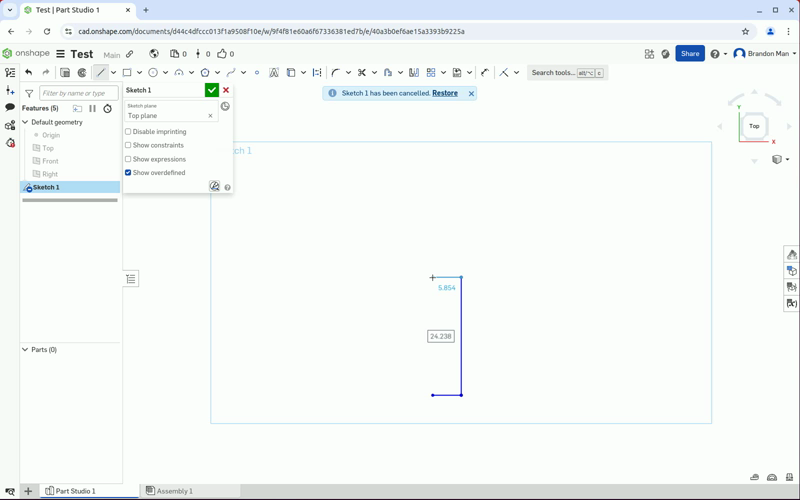
key_down(shift)
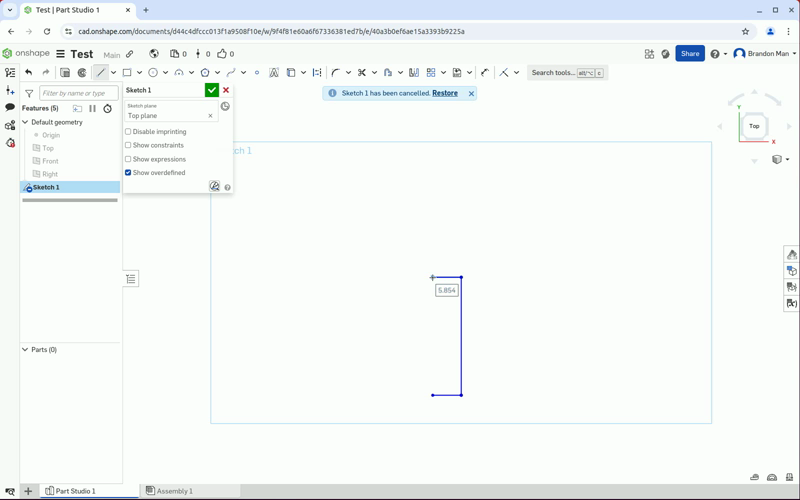
mouse_move(432, 395)
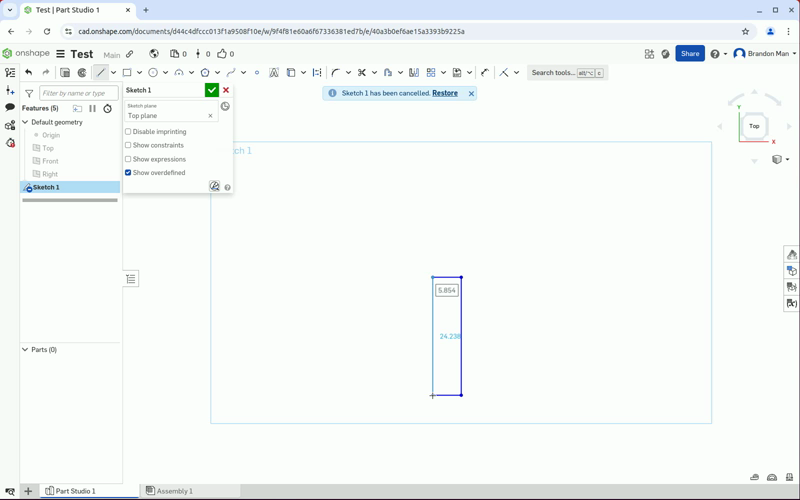
key_up(shift)
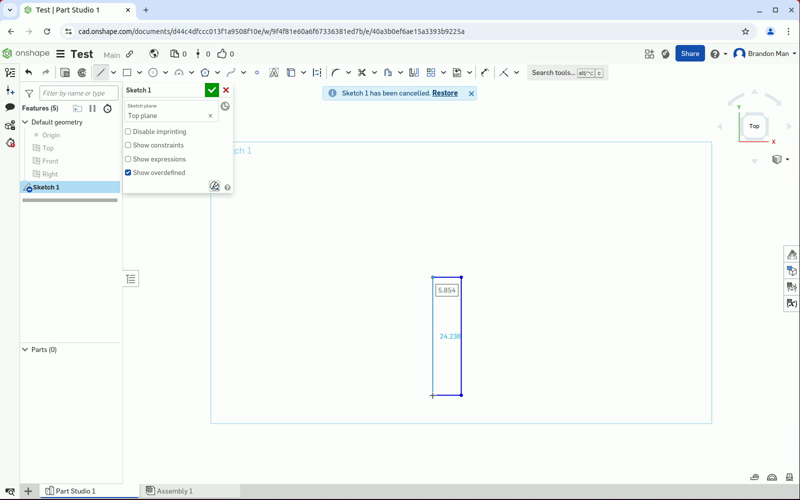
click(432, 395)
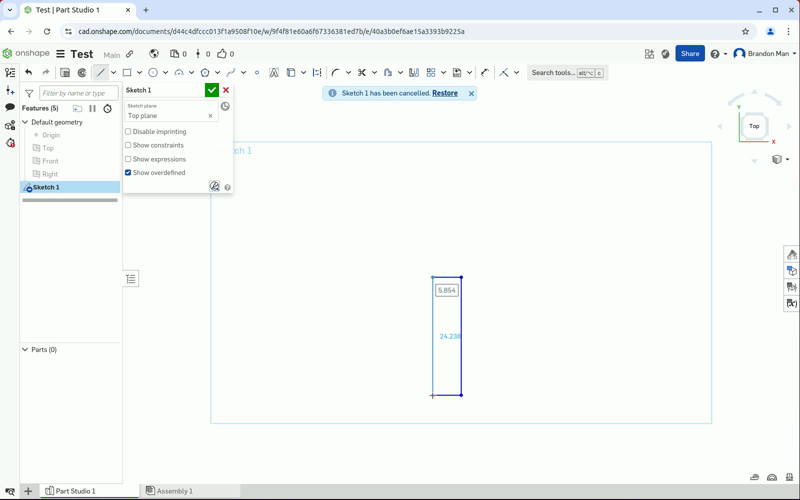
key(esc)
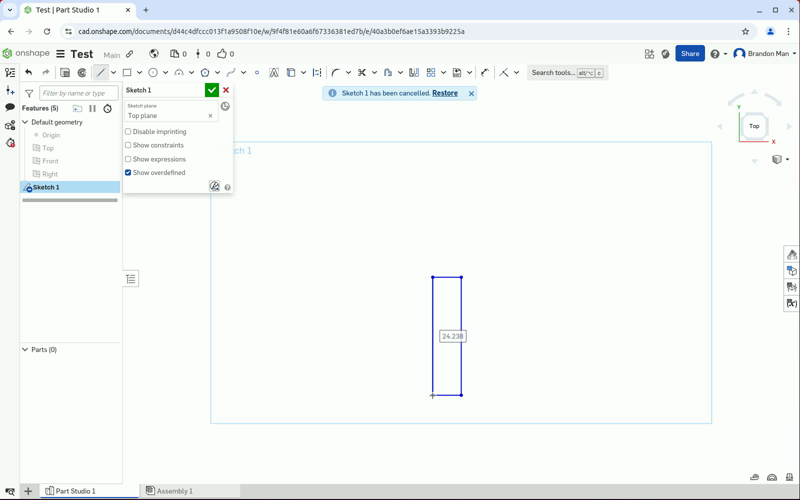
mouse_move(452, 388)
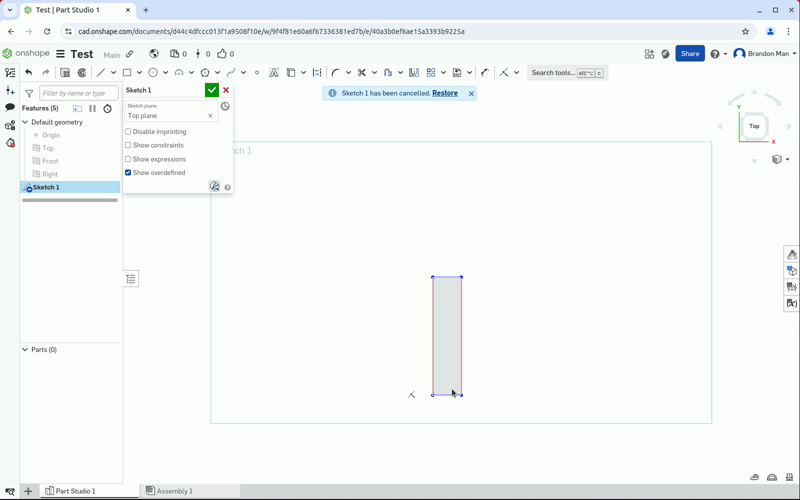
click(452, 388)
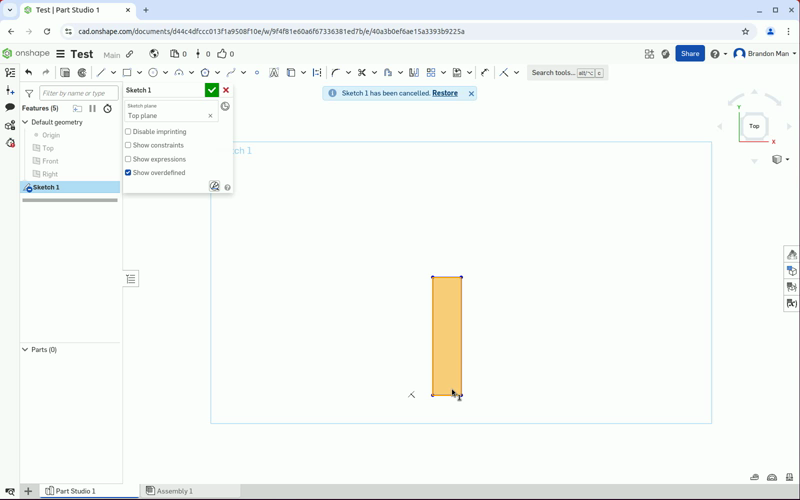
mouse_move(73, 352)
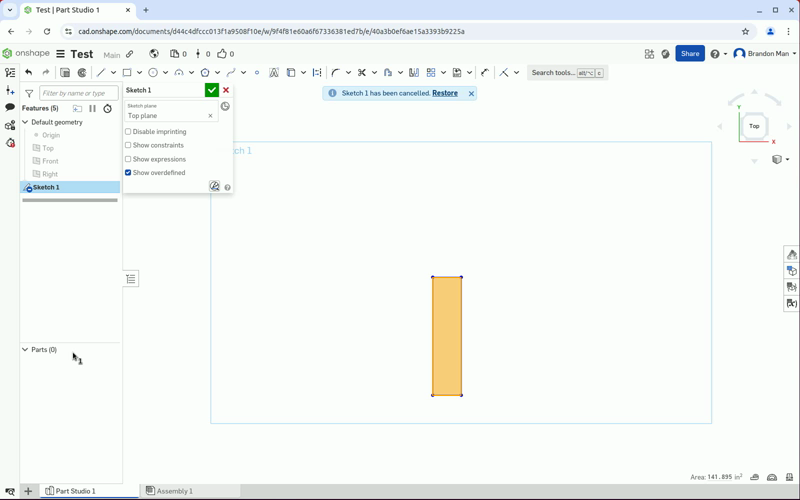
key(shift+y)
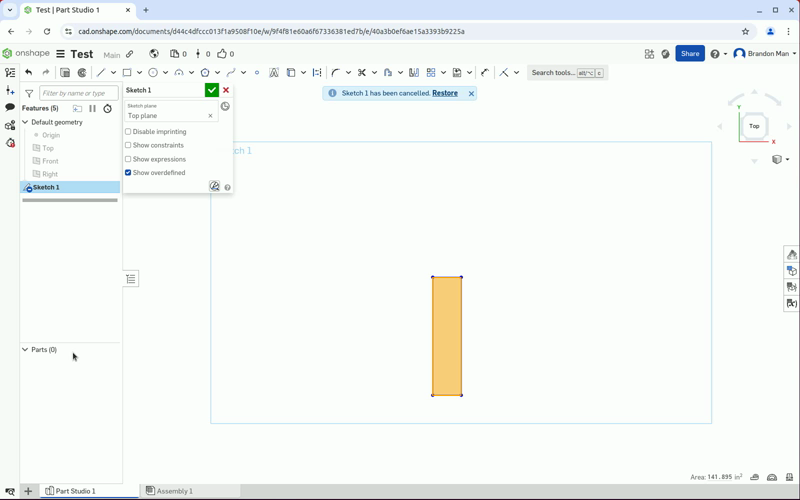
key(shift+e)
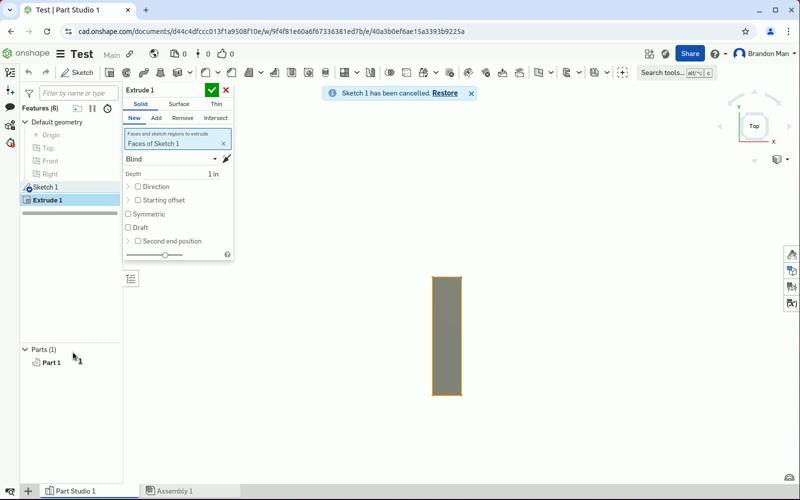
mouse_move(143, 106)
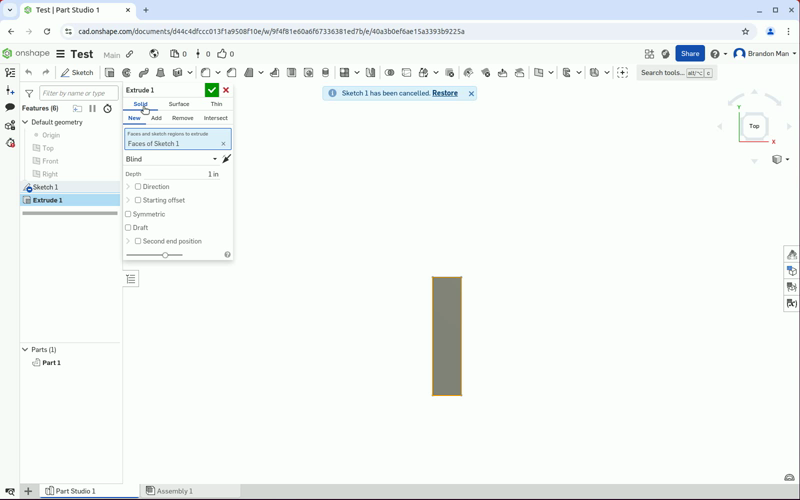
click(143, 106)
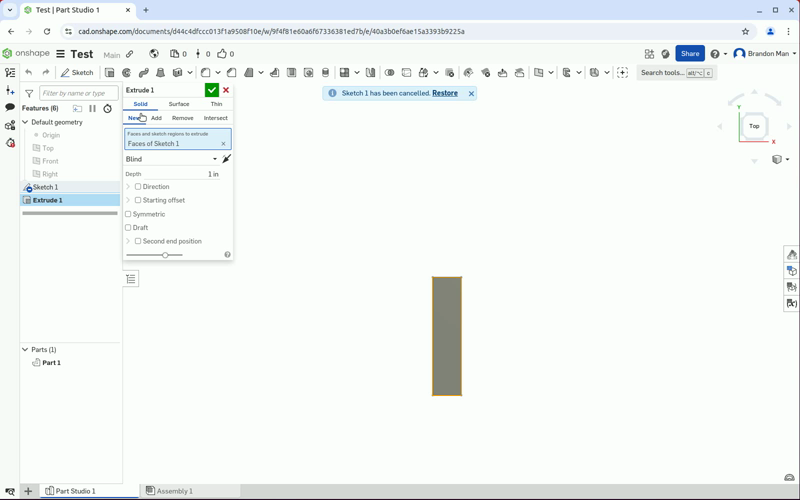
mouse_move(137, 120)
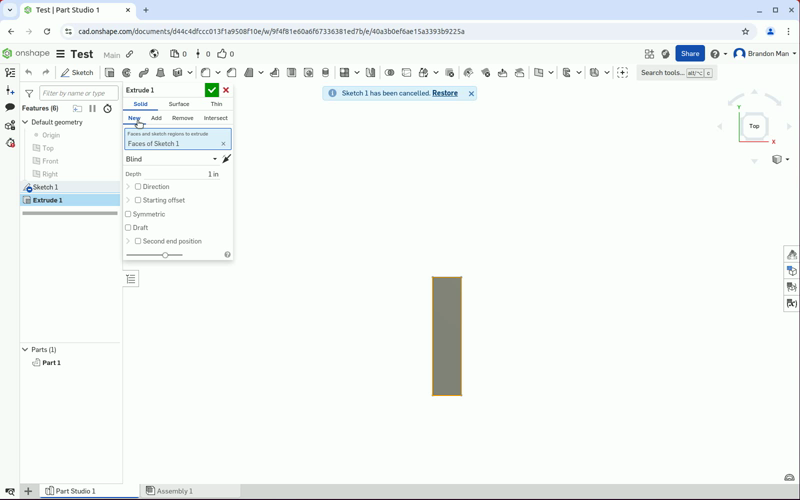
click(137, 120)
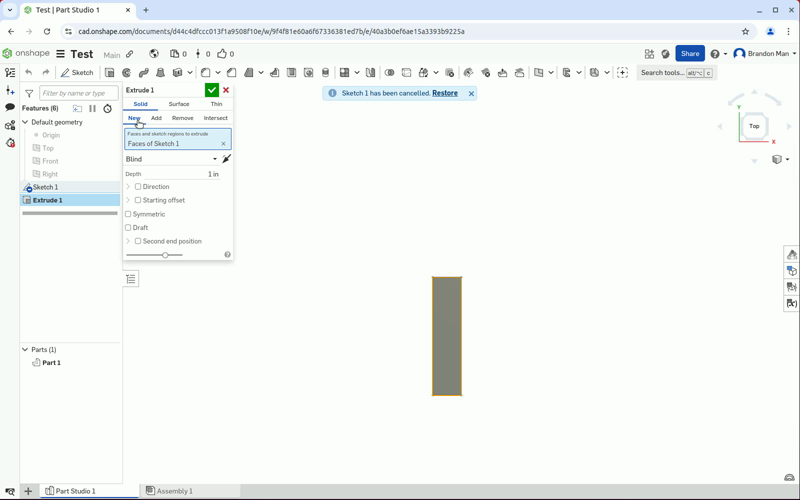
key(tab, 4)
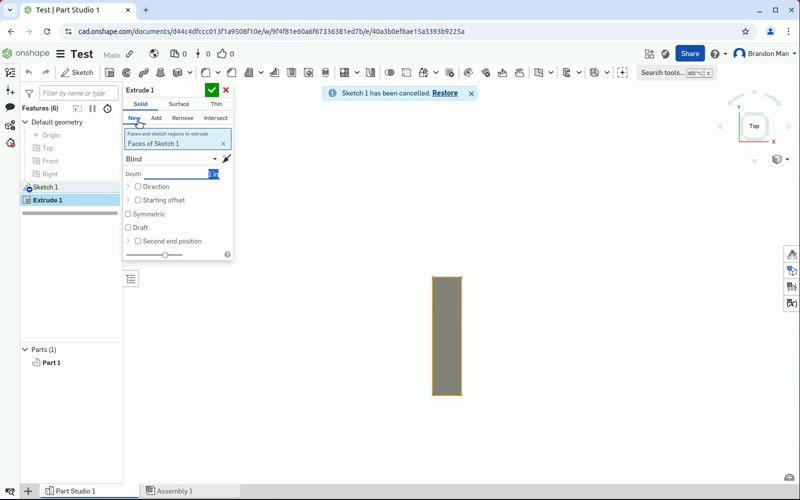
text(1.204)
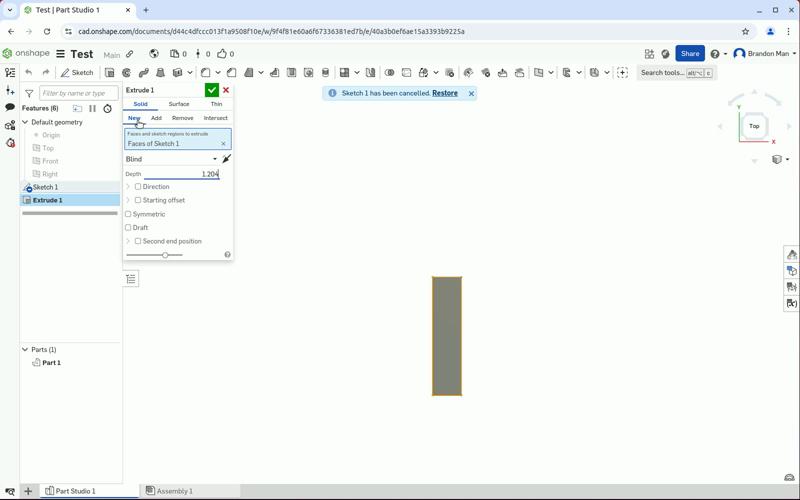
key(enter)
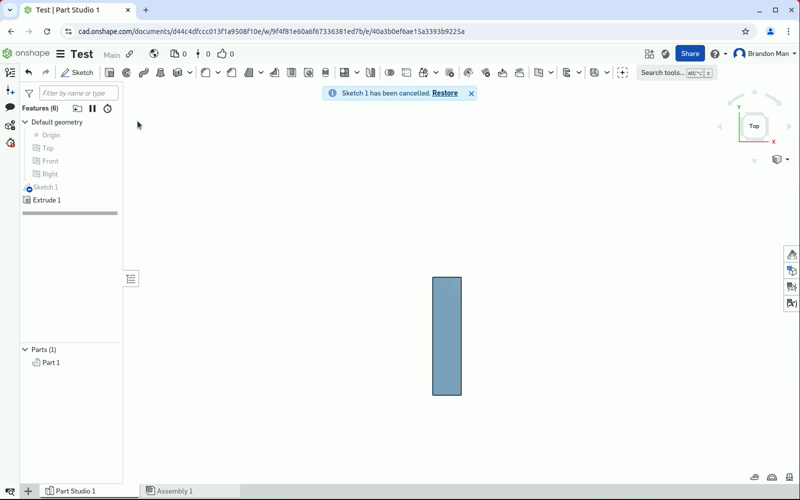
key(shift+h)
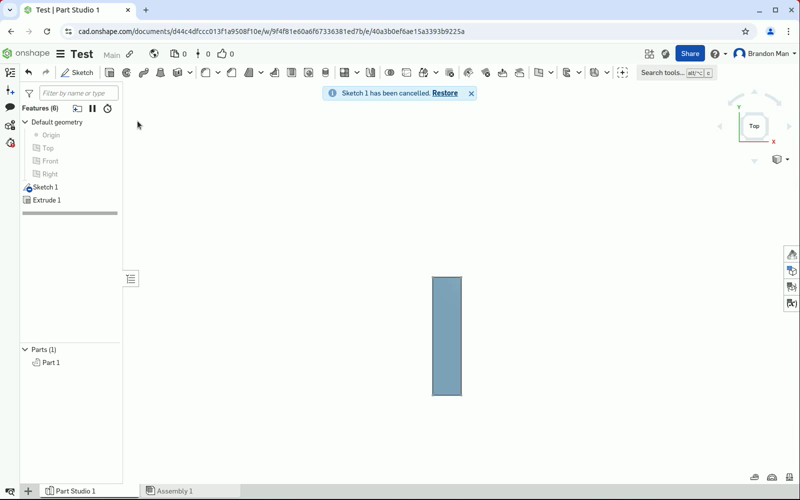
key(shift+h)
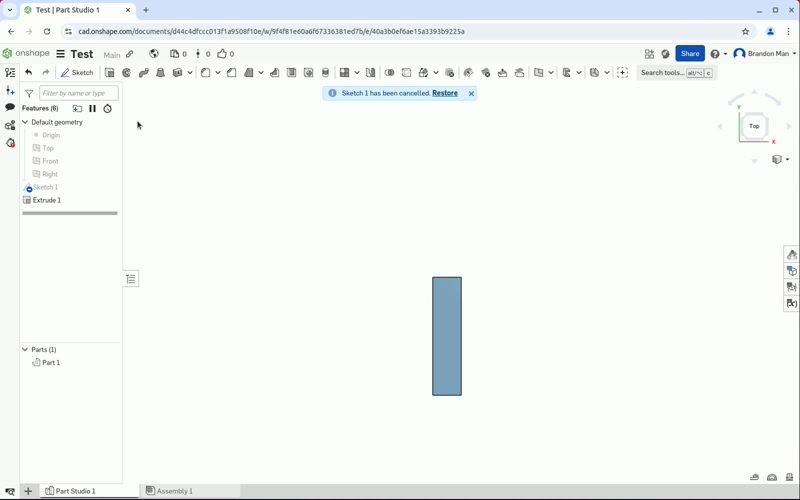
mouse_move(73, 189)
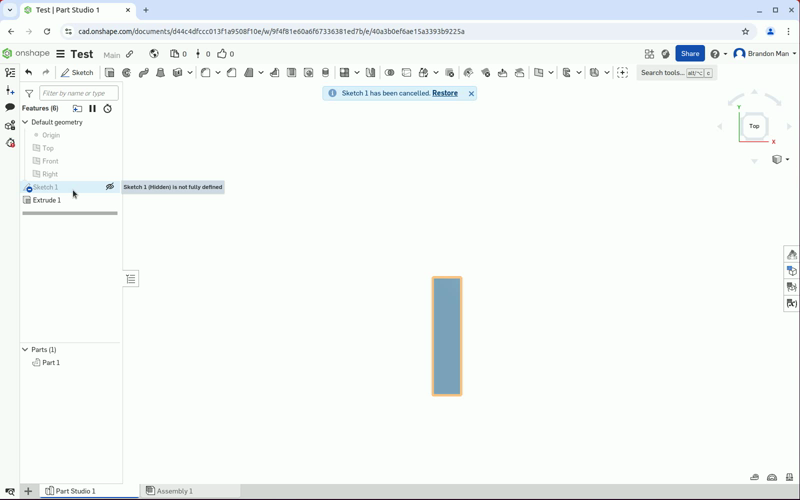
click(73, 189)
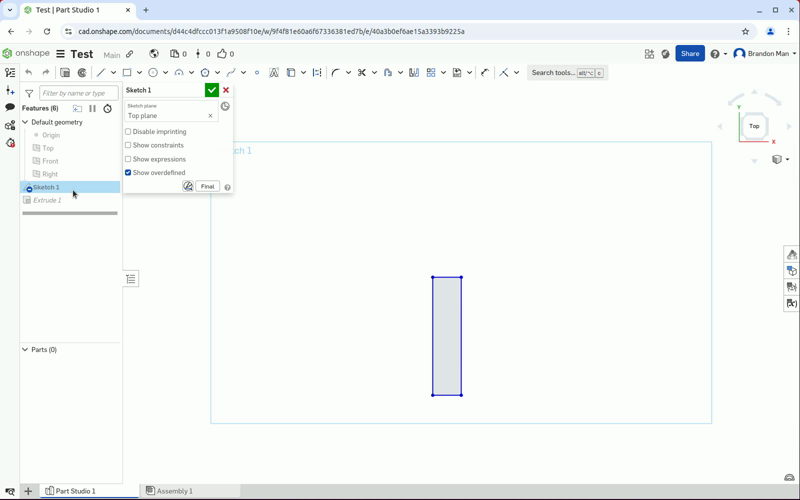
mouse_move(229, 92)
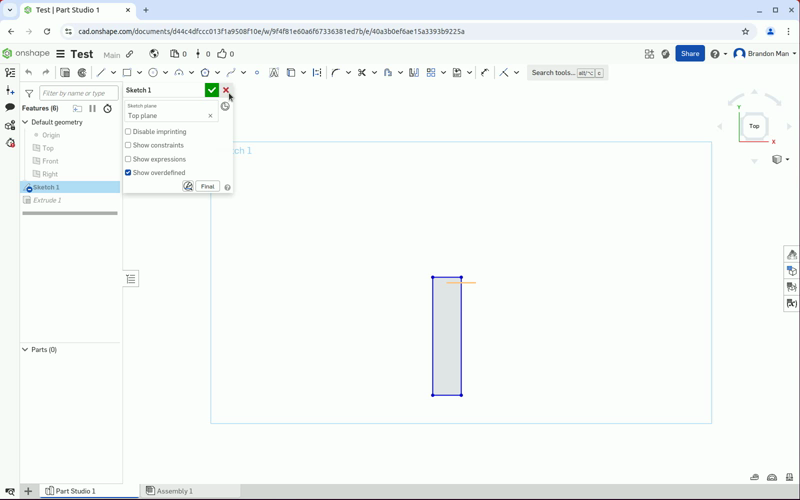
click(229, 92)
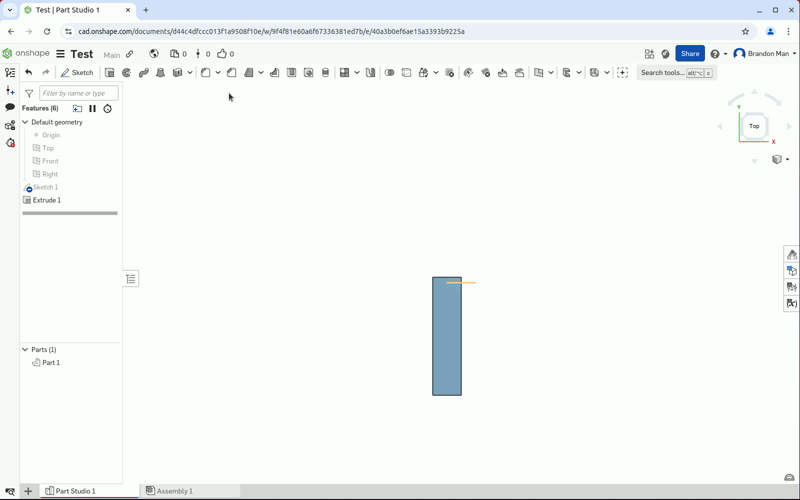
mouse_move(541, 75)
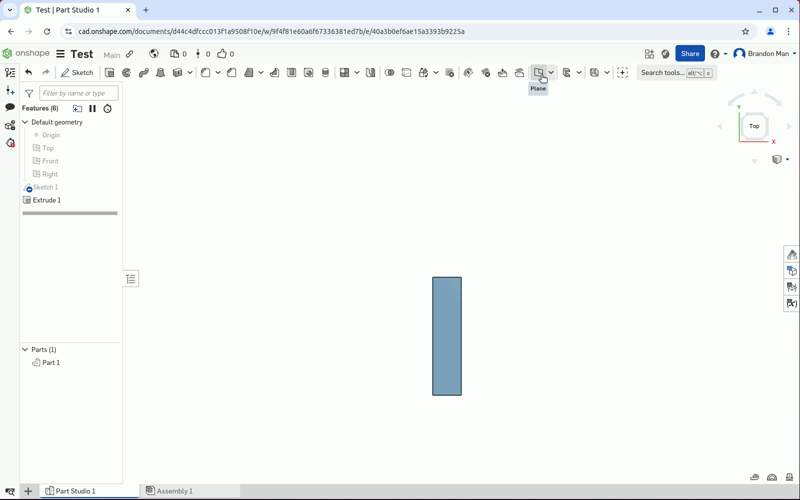
click(541, 75)
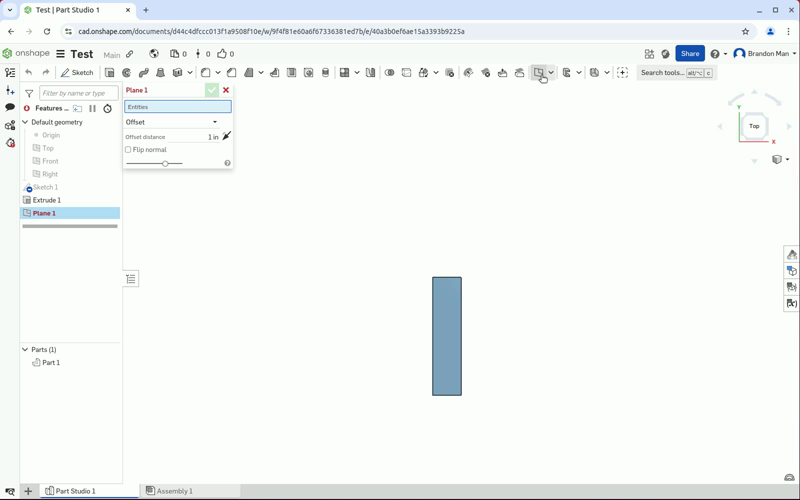
mouse_move(73, 150)
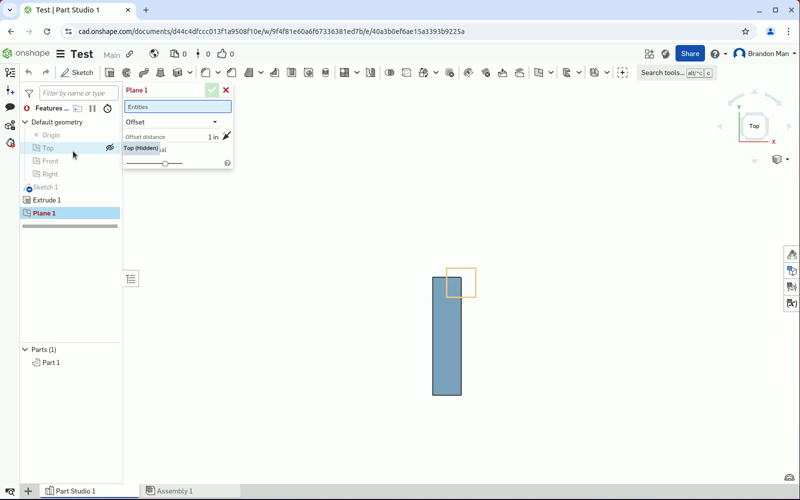
click(73, 150)
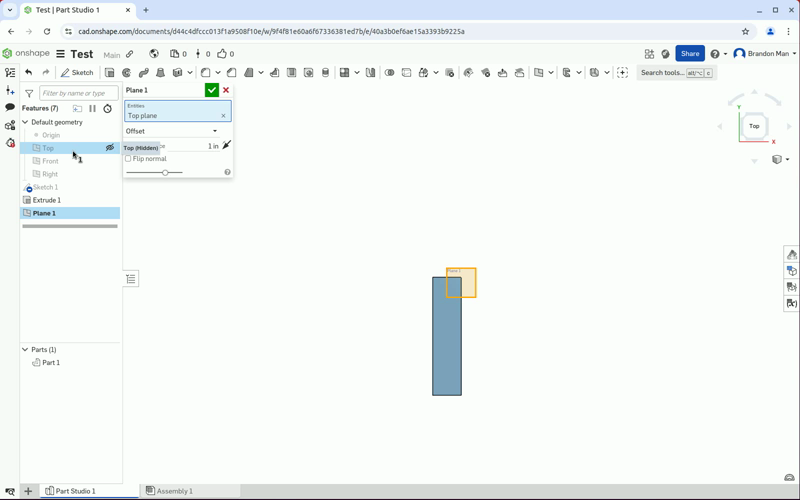
key(tab, 2)
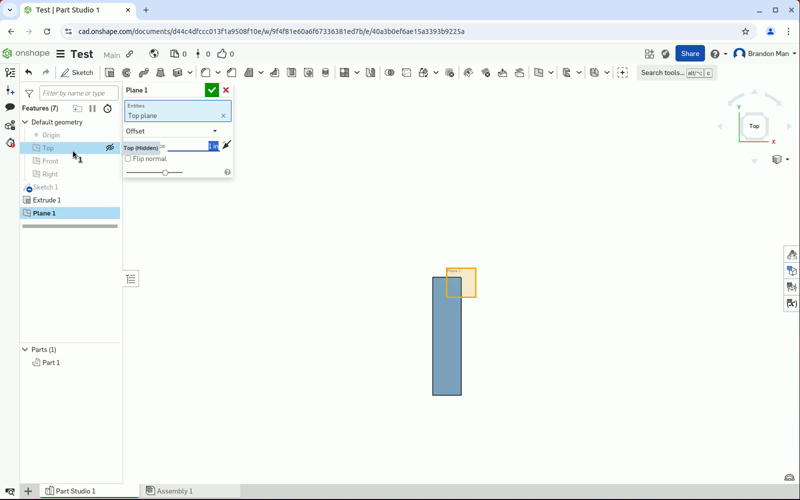
text(1.202)
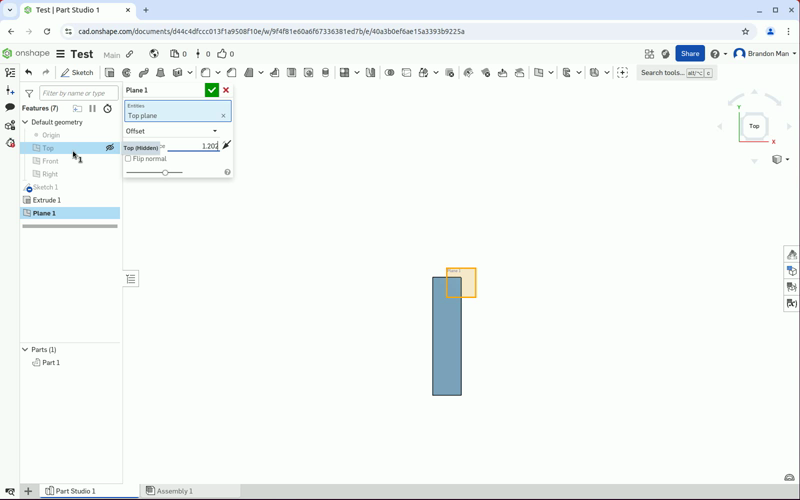
key(enter, 2)
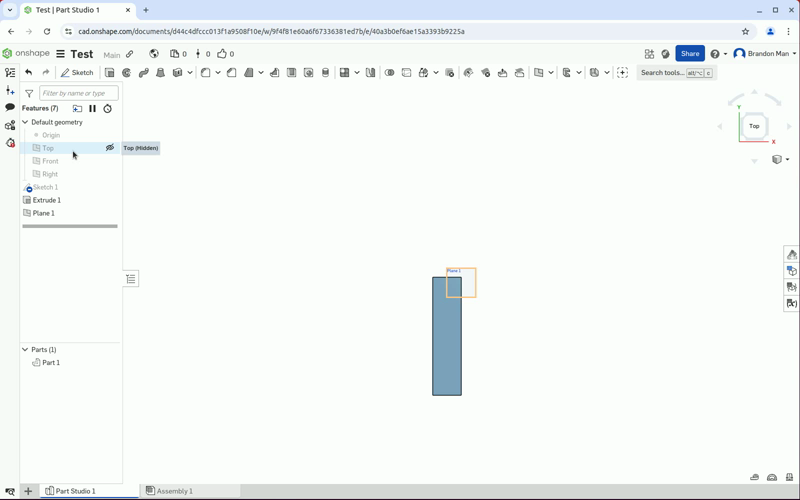
key(shift+s)
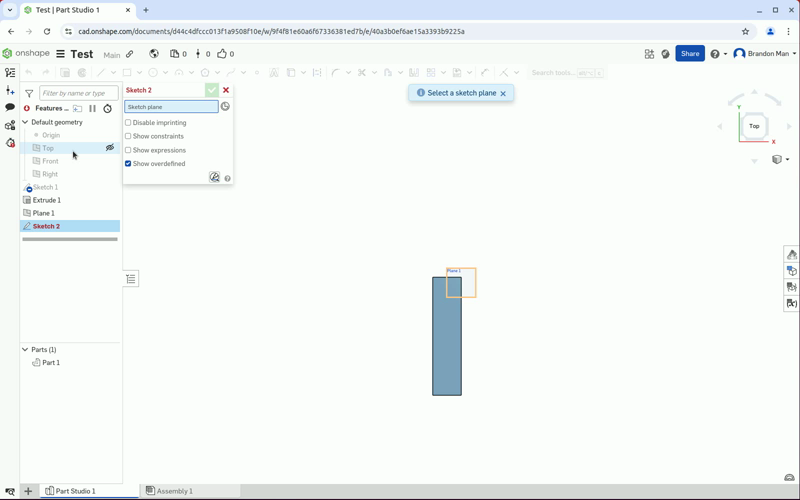
mouse_move(73, 215)
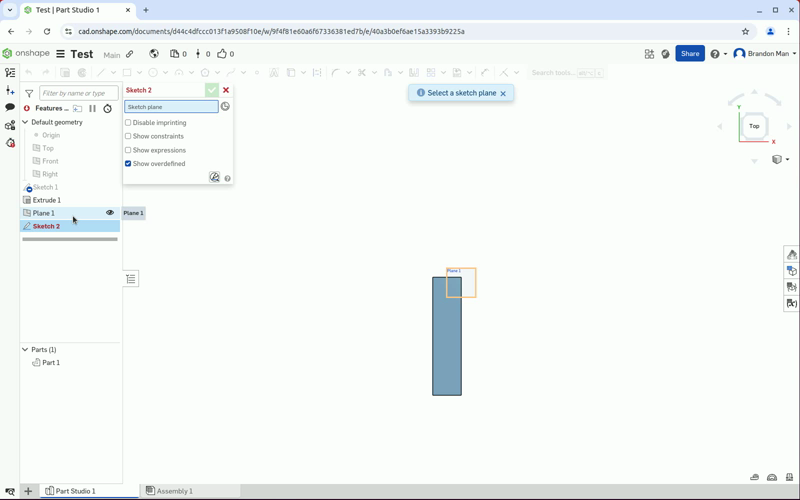
click(73, 215)
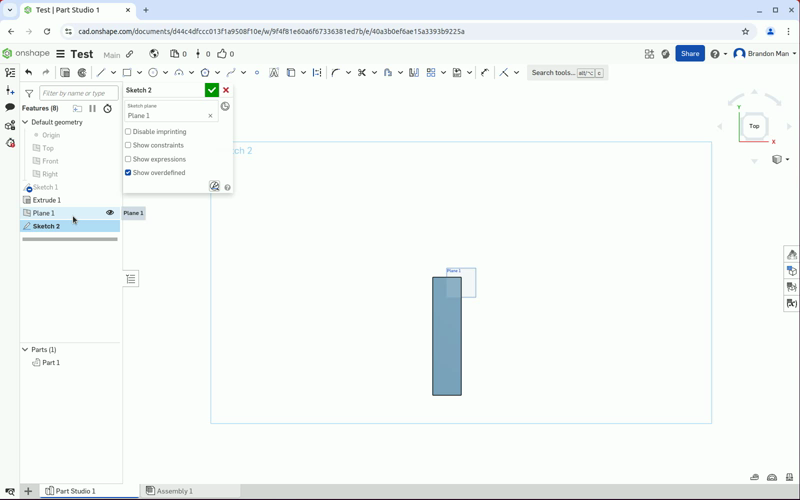
mouse_move(73, 352)
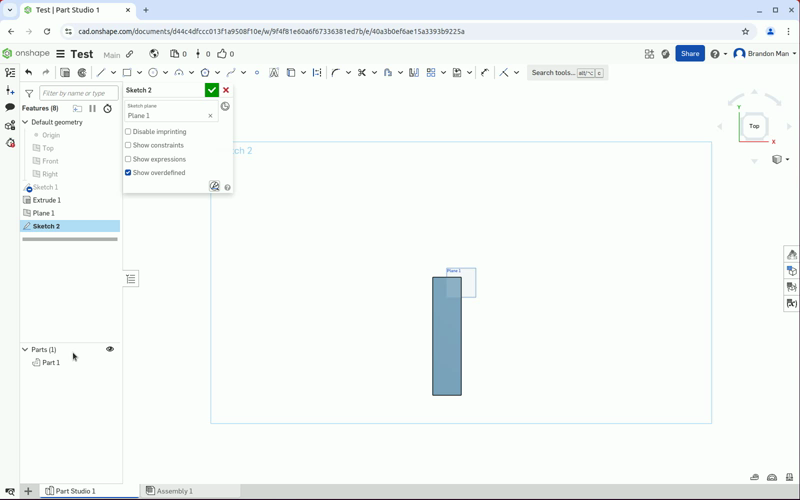
key(y)
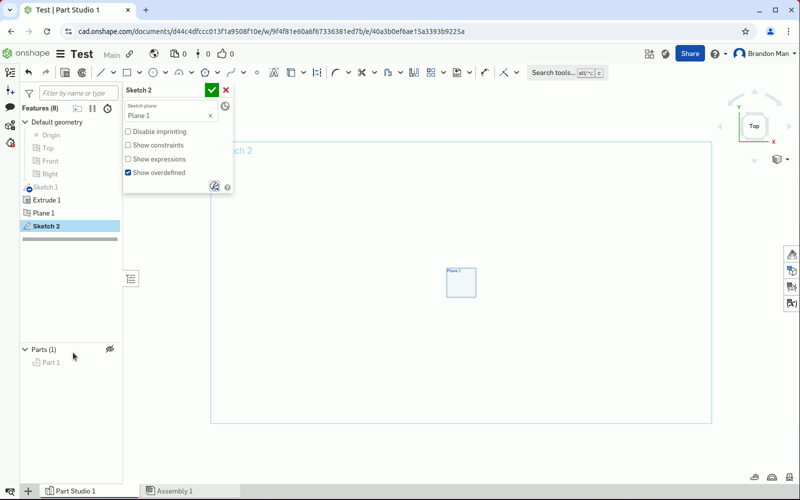
key(l)
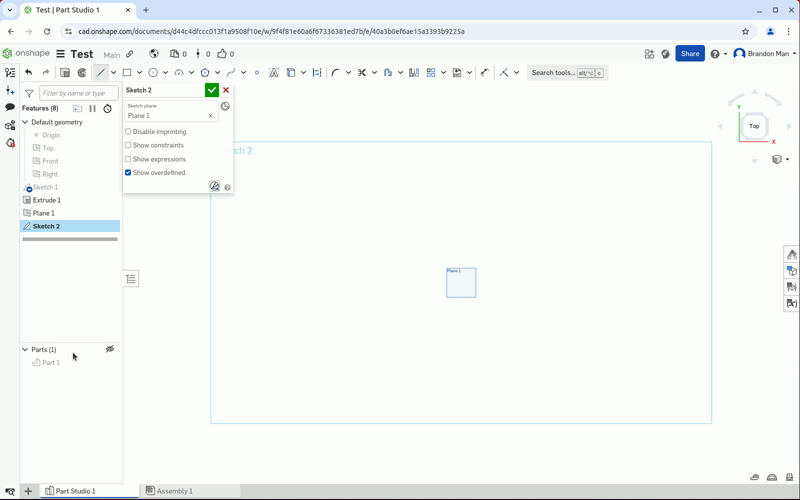
key_down(shift)
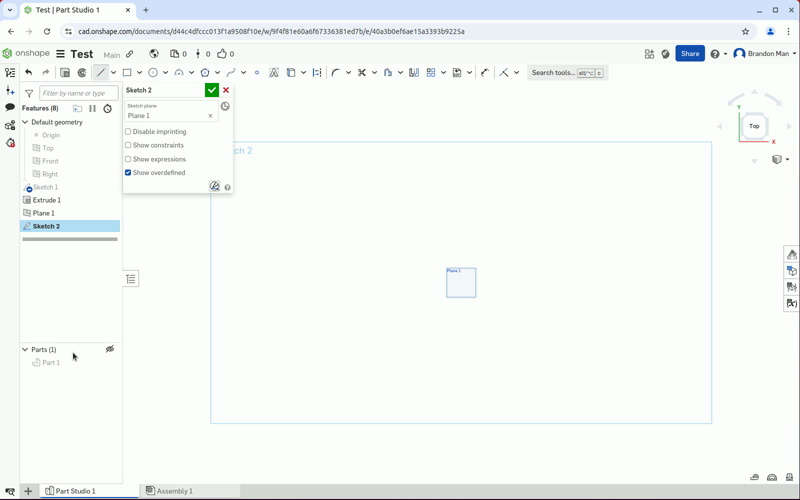
mouse_move(432, 389)
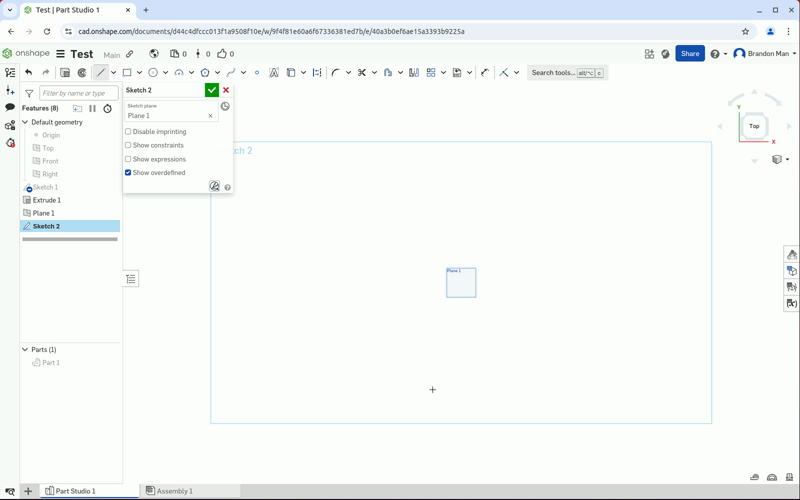
click(432, 389)
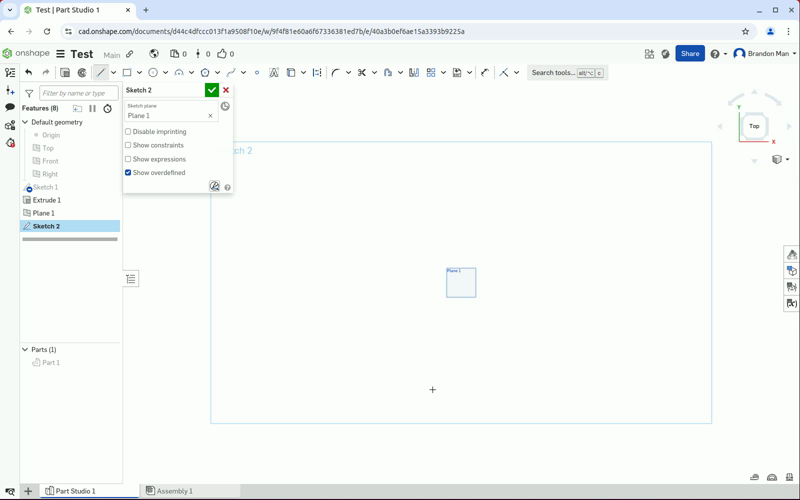
key_up(shift)
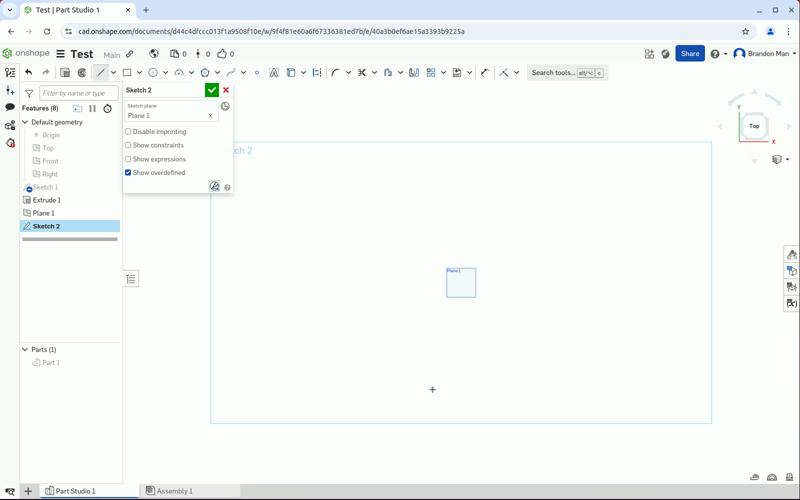
key_down(shift)
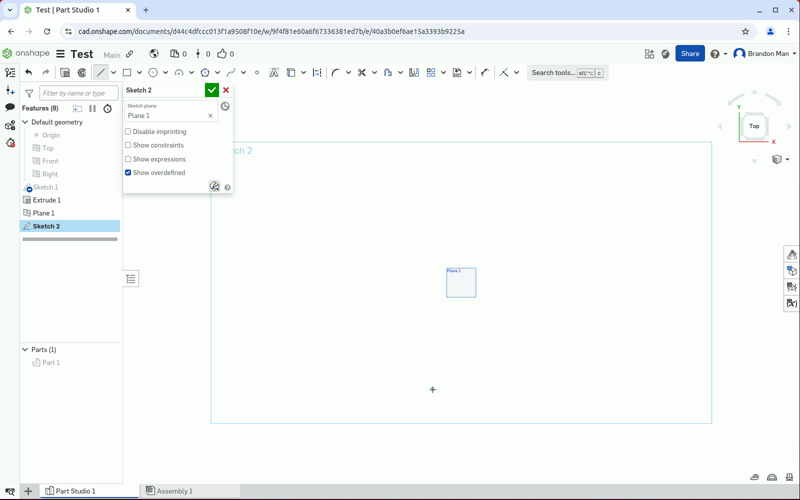
mouse_move(462, 389)
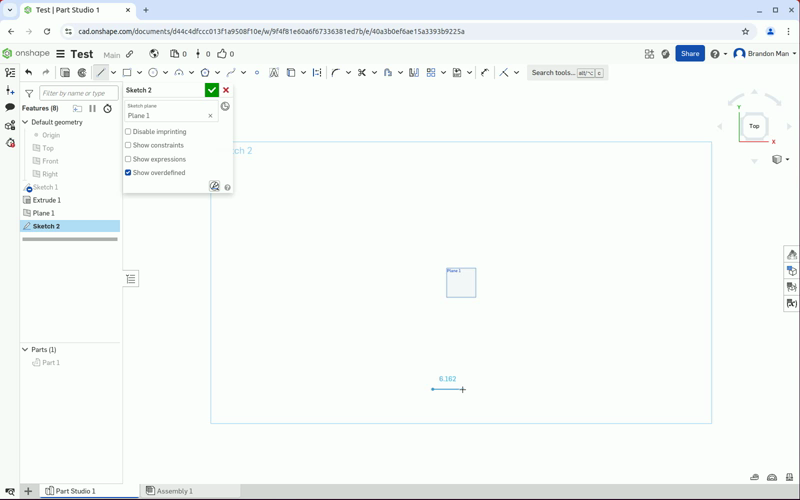
mouse_move(460, 389)
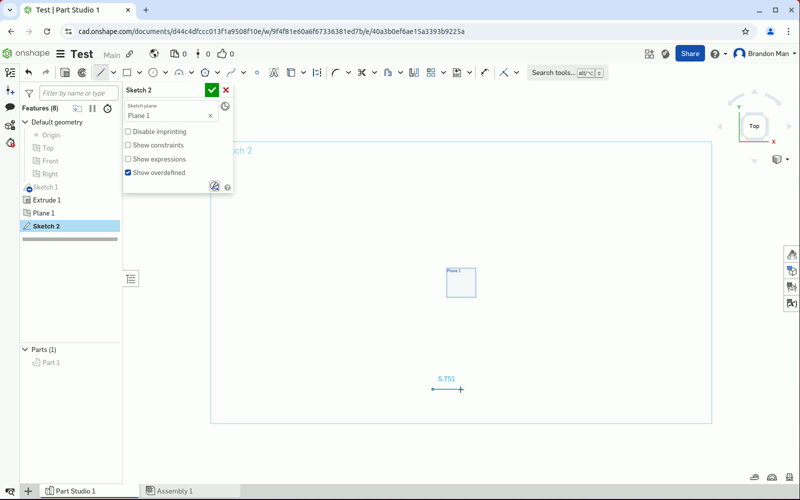
click(460, 389)
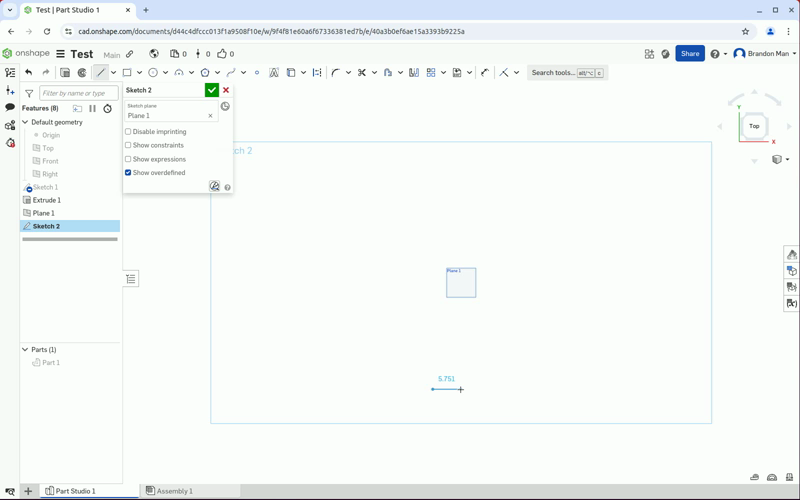
key_up(shift)
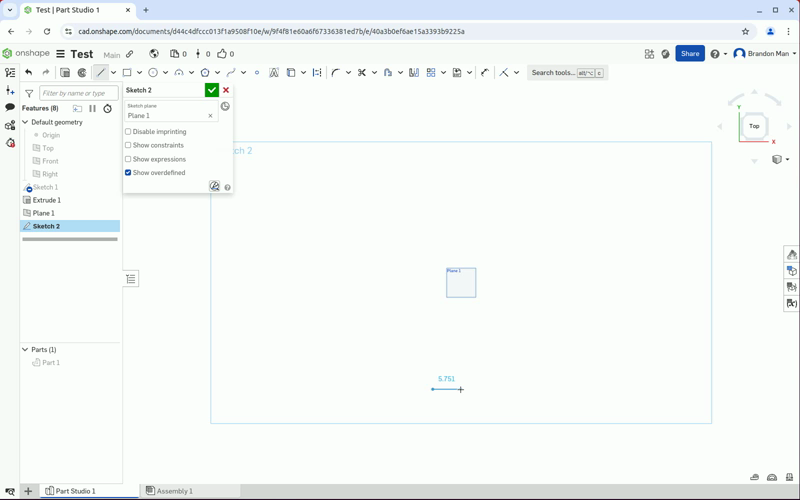
key_down(shift)
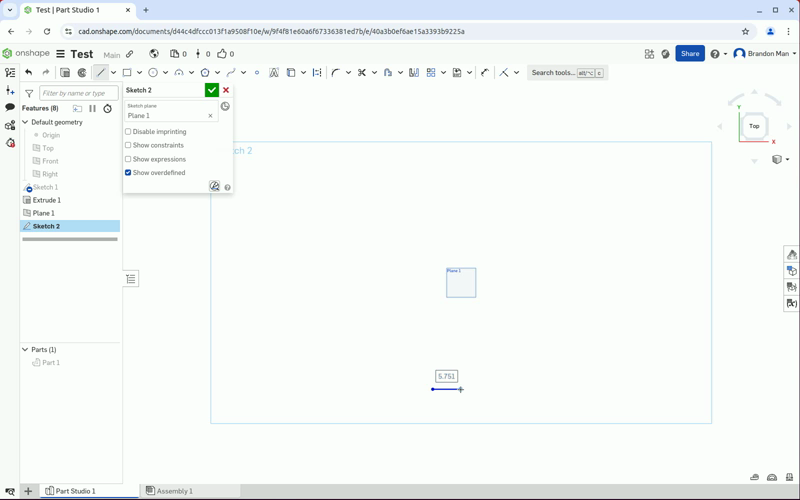
mouse_move(460, 282)
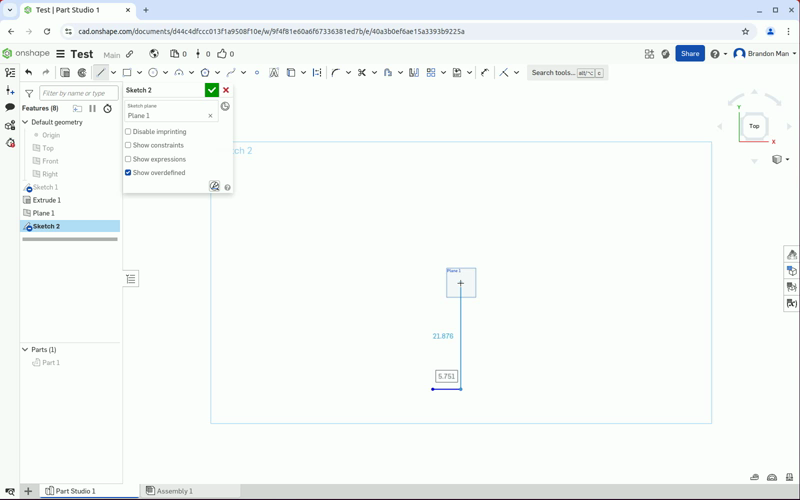
click(460, 282)
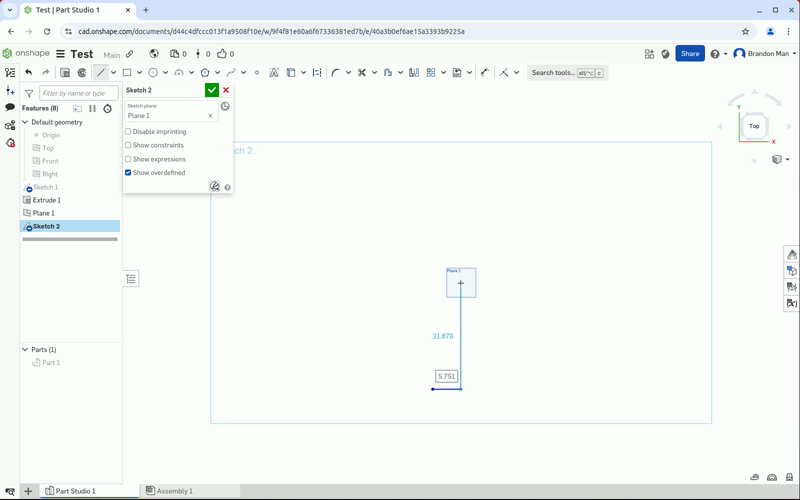
key_up(shift)
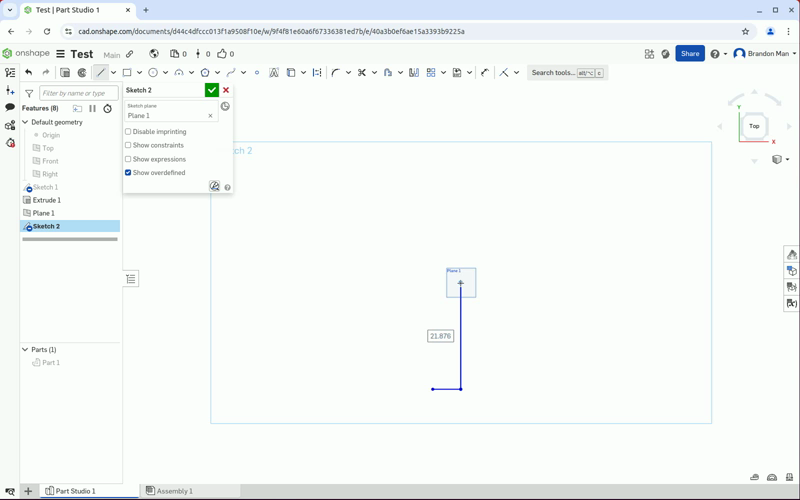
key_down(shift)
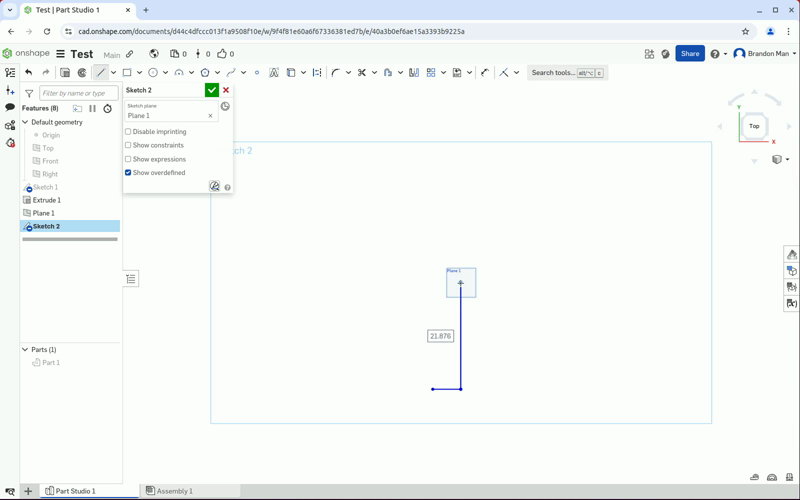
mouse_move(490, 282)
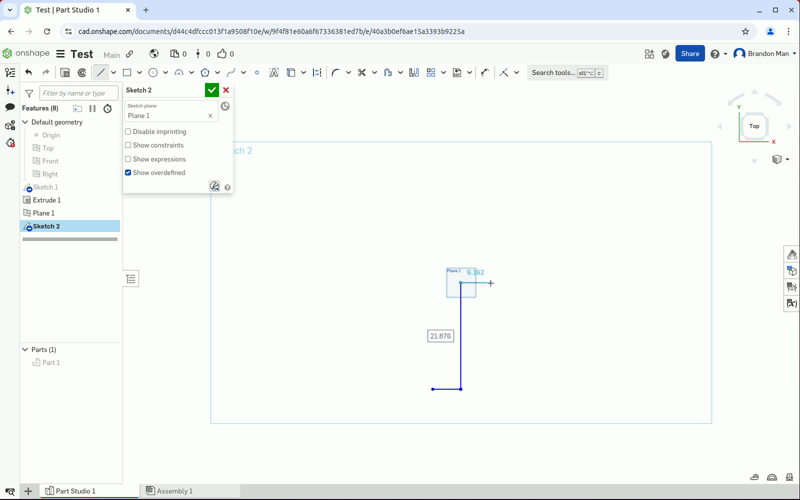
mouse_move(432, 282)
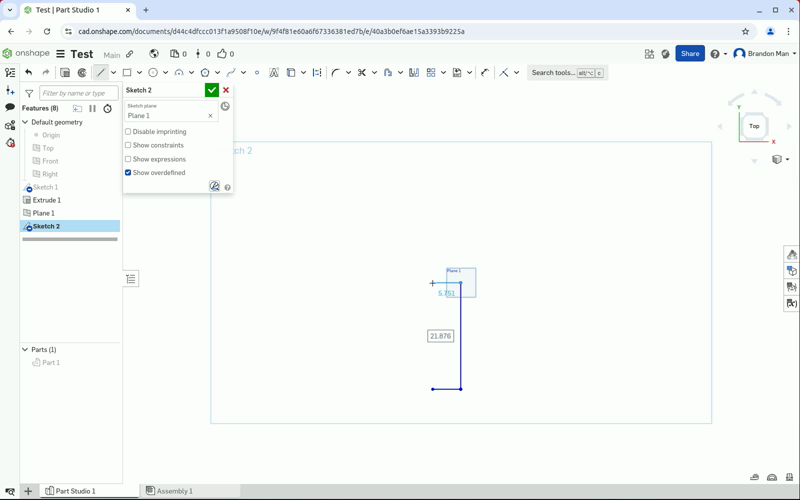
click(432, 282)
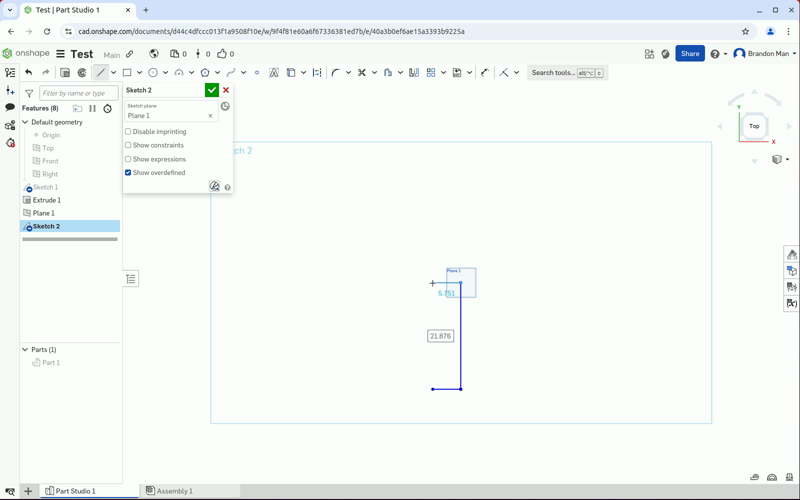
key_up(shift)
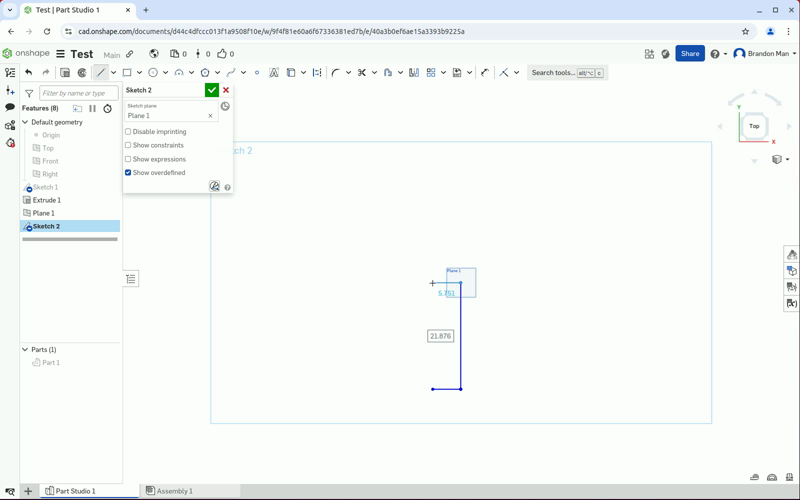
key_down(shift)
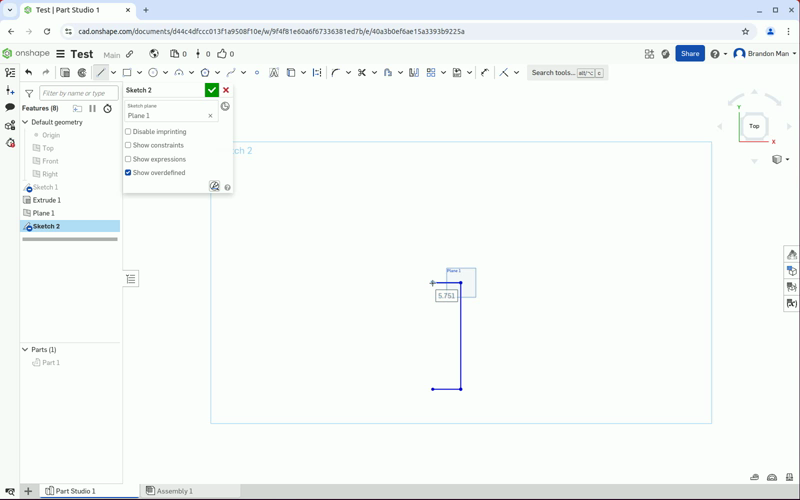
mouse_move(432, 389)
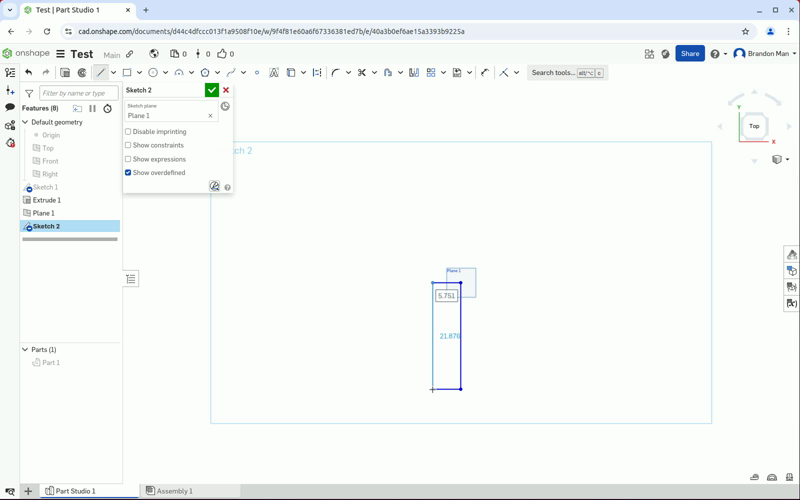
key_up(shift)
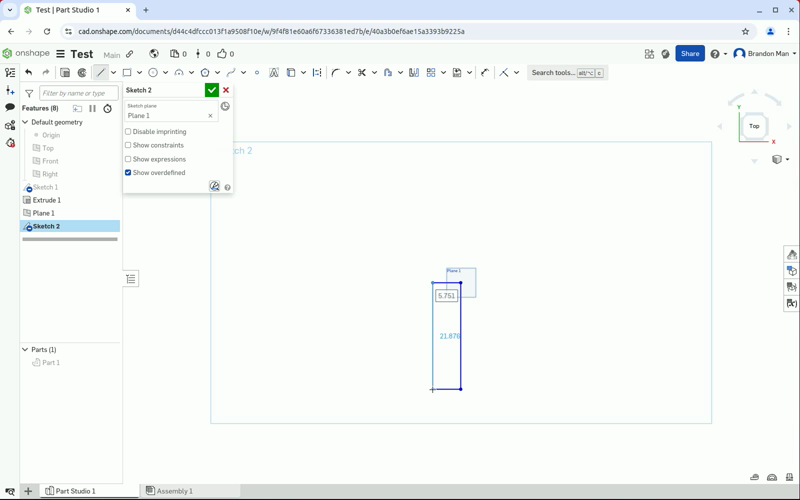
click(432, 389)
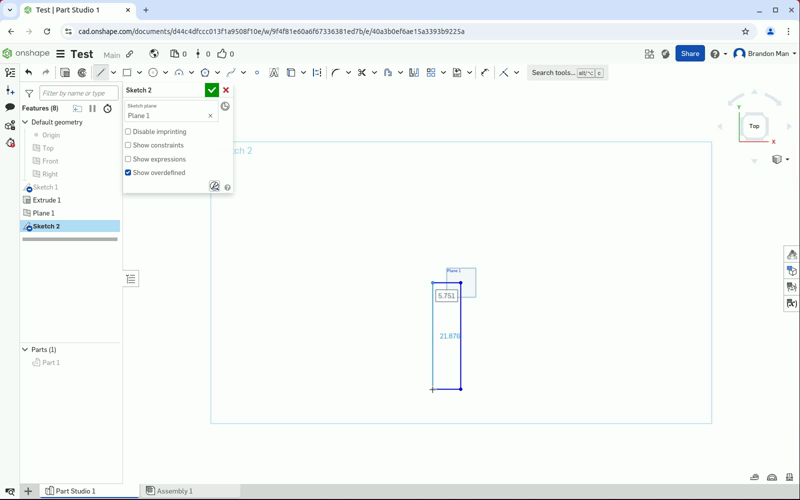
key(esc)
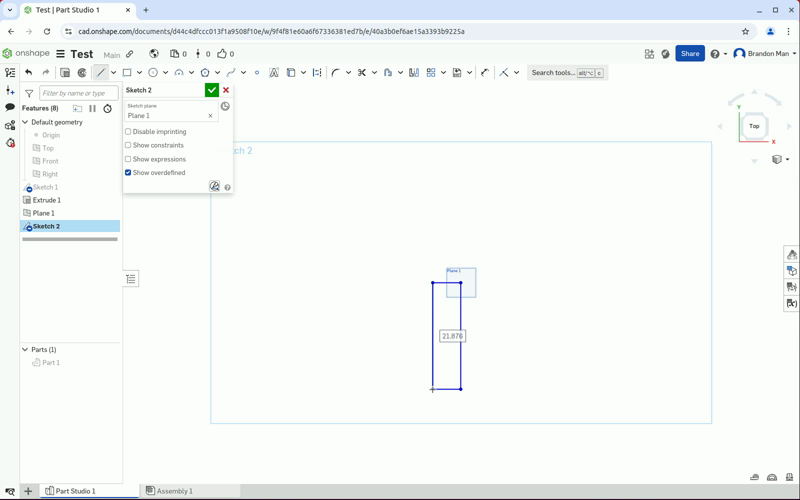
mouse_move(455, 319)
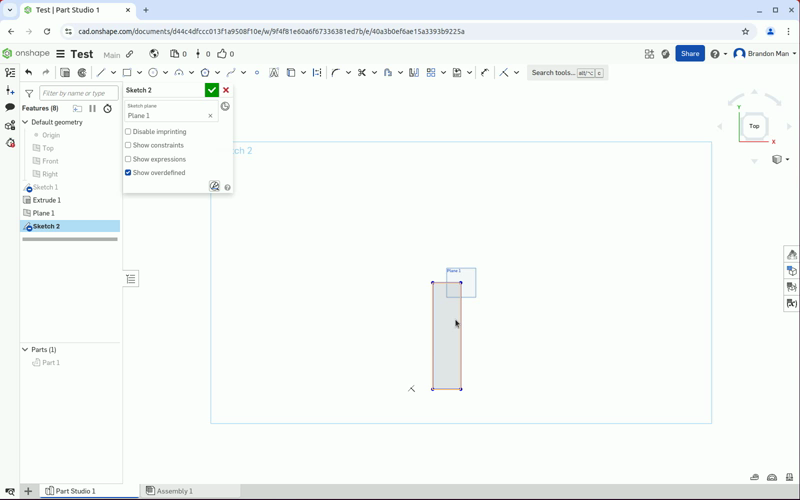
click(455, 319)
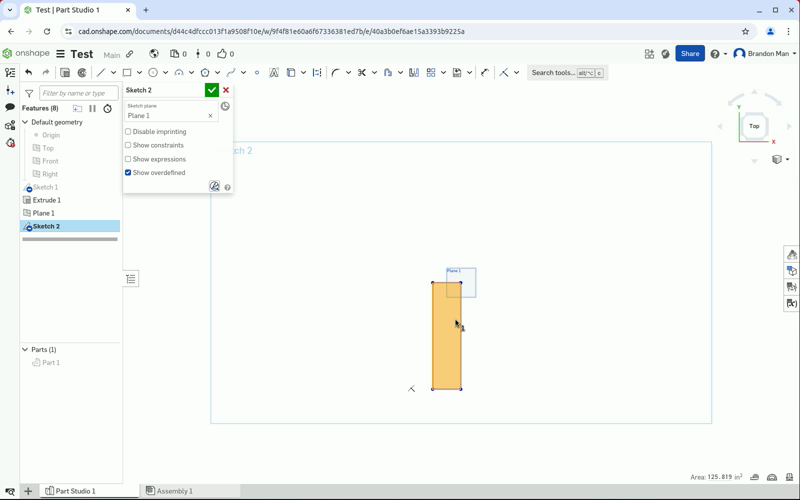
mouse_move(73, 352)
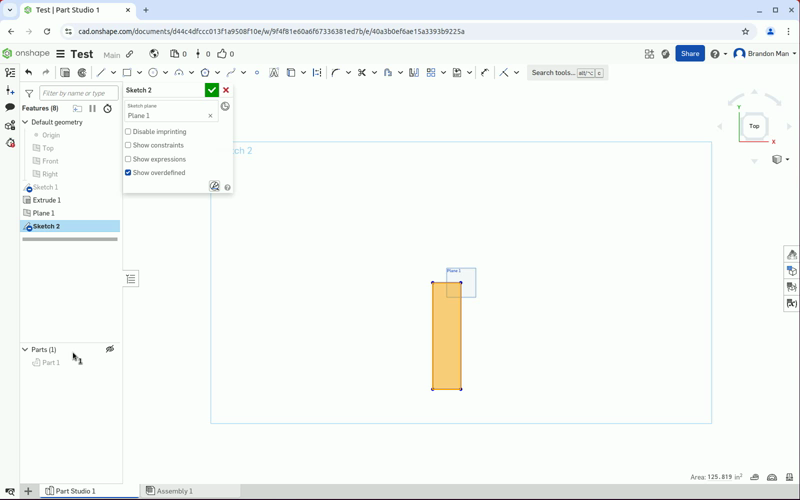
key(shift+y)
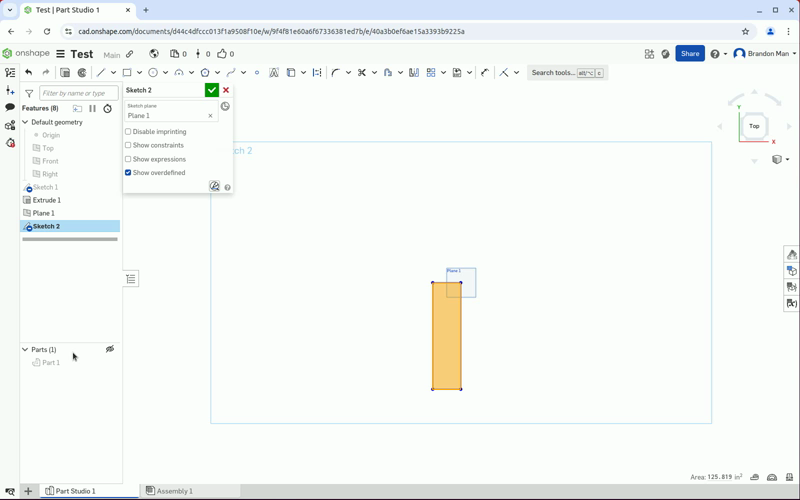
key(shift+e)
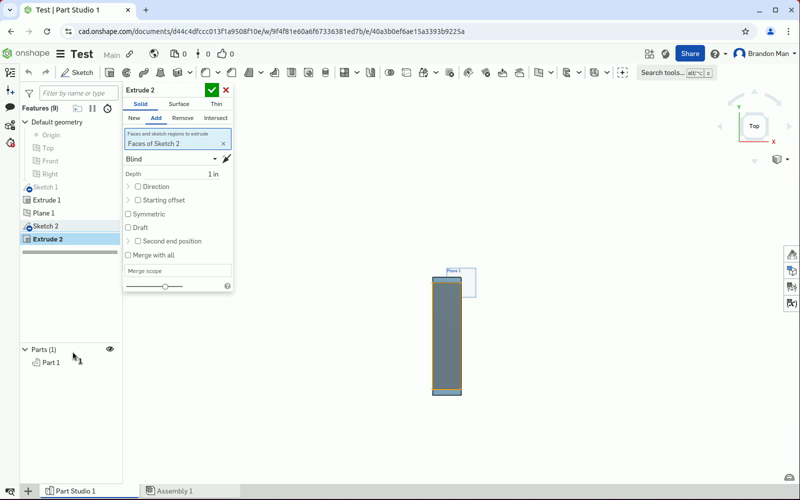
mouse_move(143, 106)
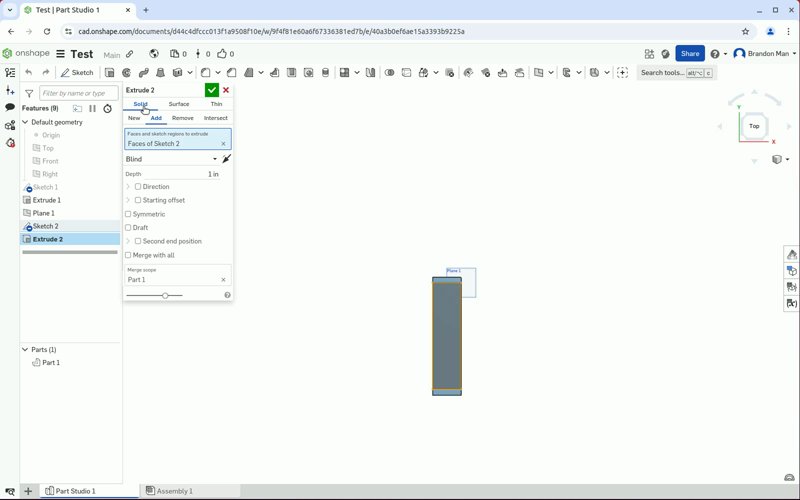
click(143, 106)
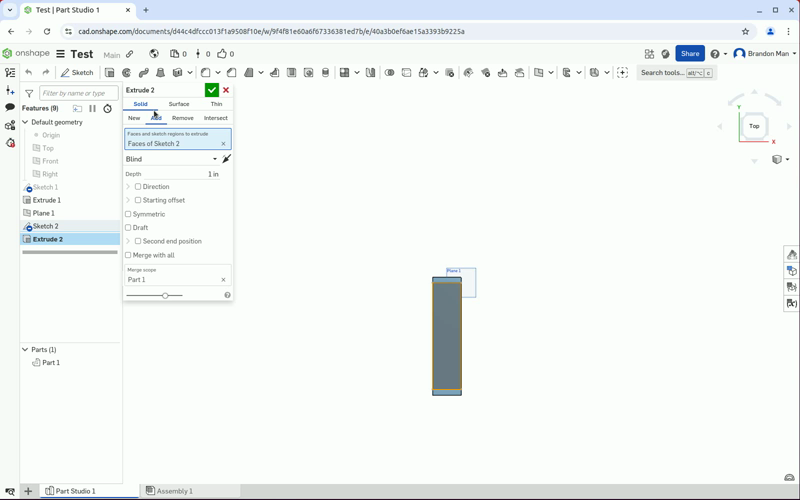
mouse_move(186, 120)
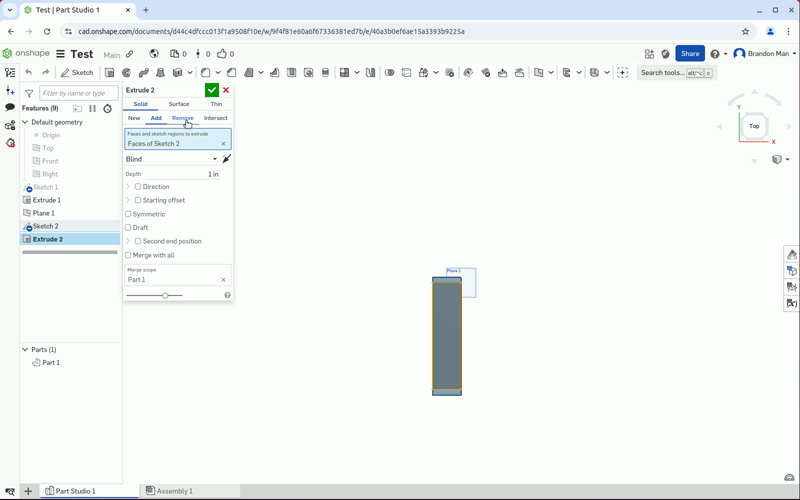
click(186, 120)
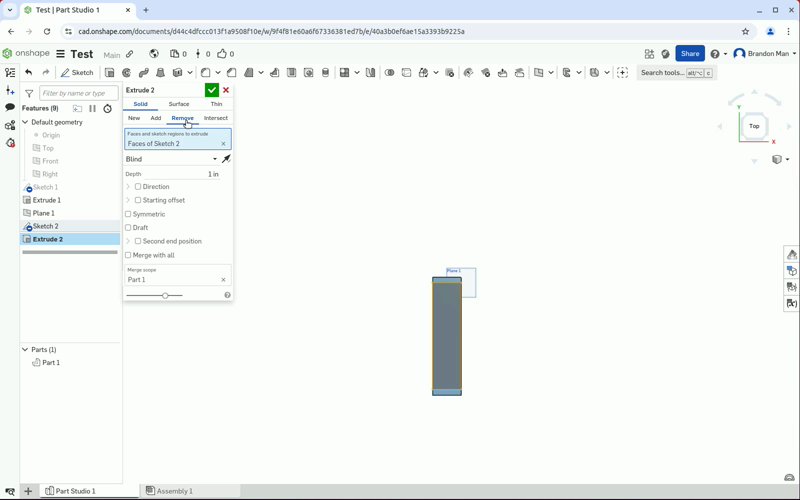
key(tab, 4)
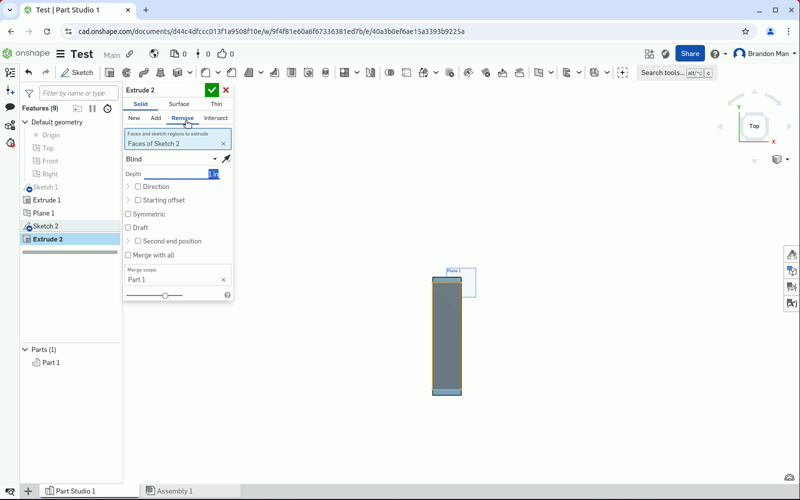
text(0.722)
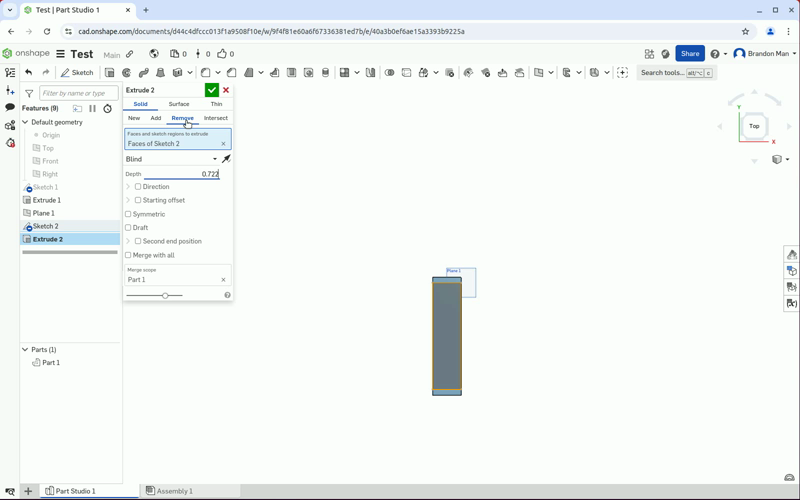
key(tab, 6)
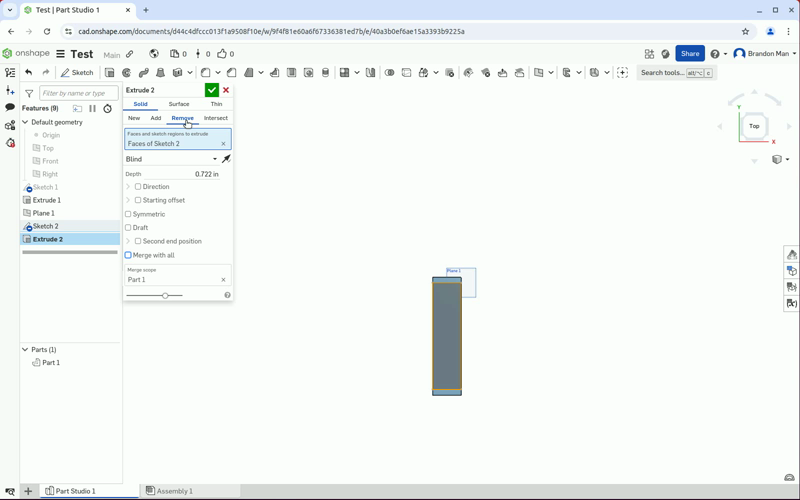
key(space)
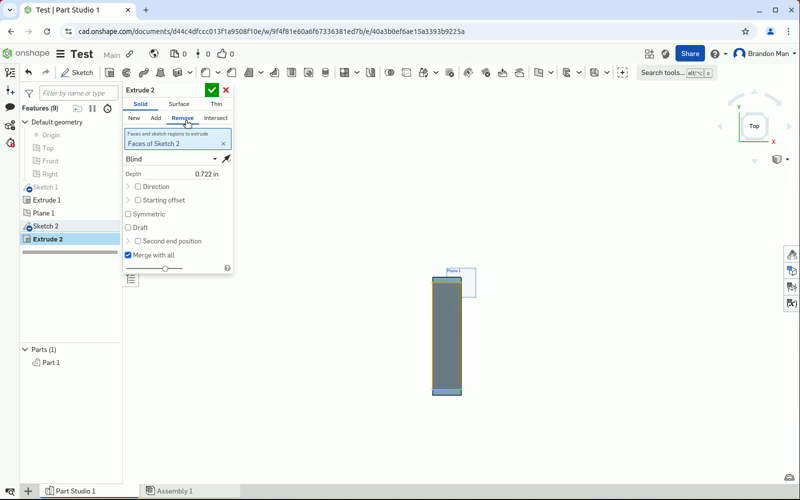
key(enter)
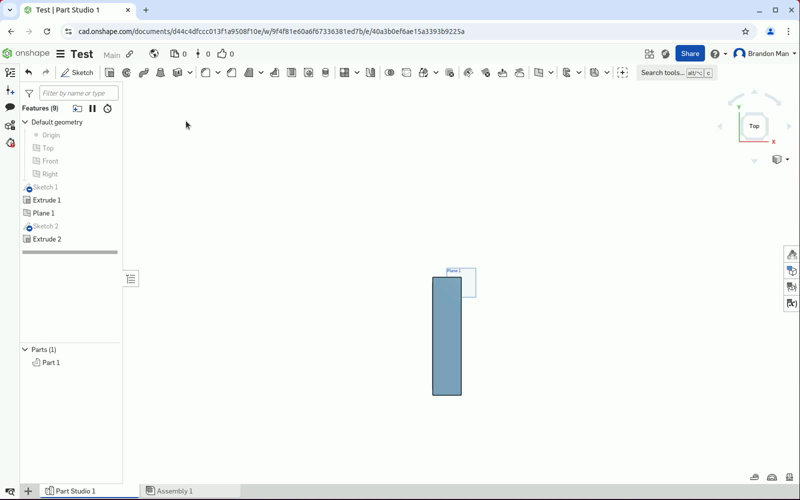
key(shift+h)
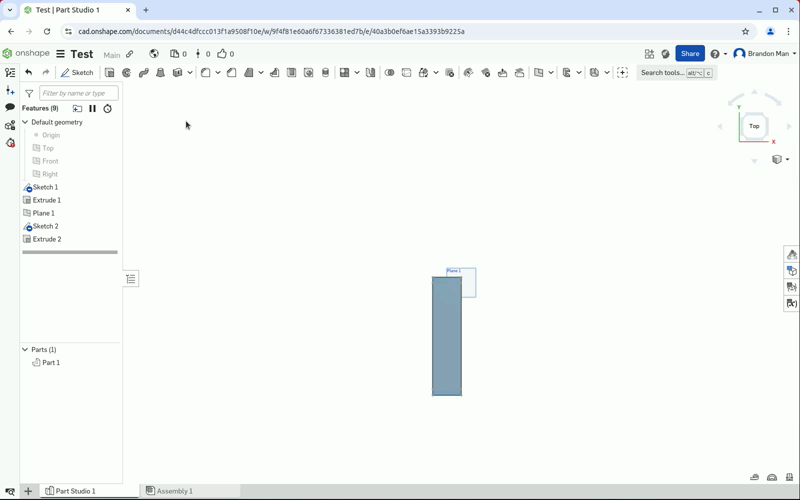
key(shift+h)
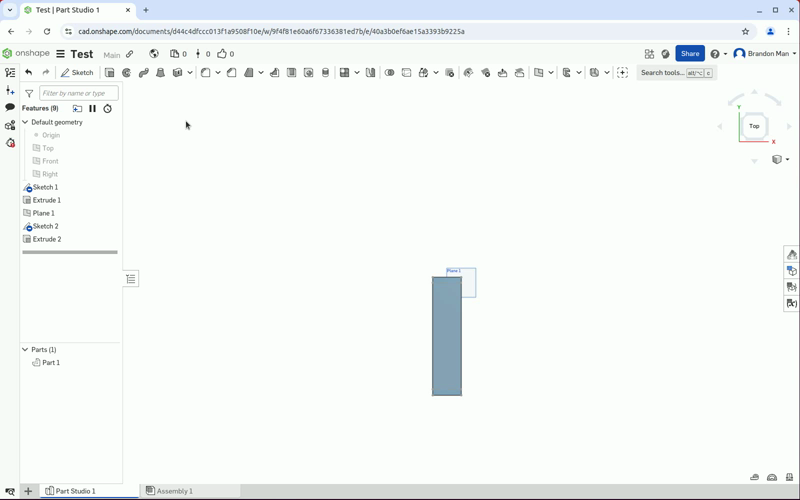
key(shift+7)
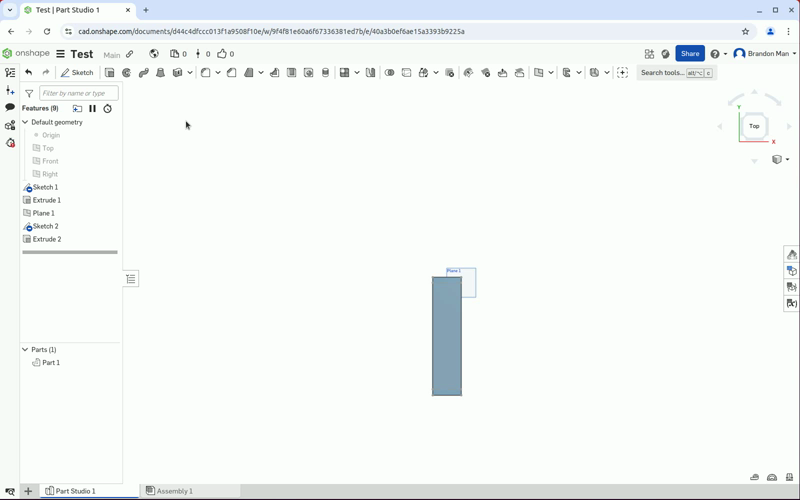
key(up, 3)
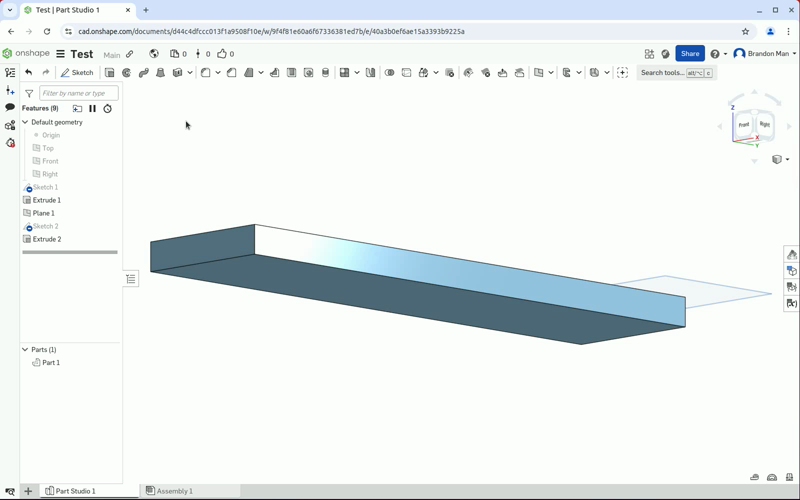
key(left, 3)
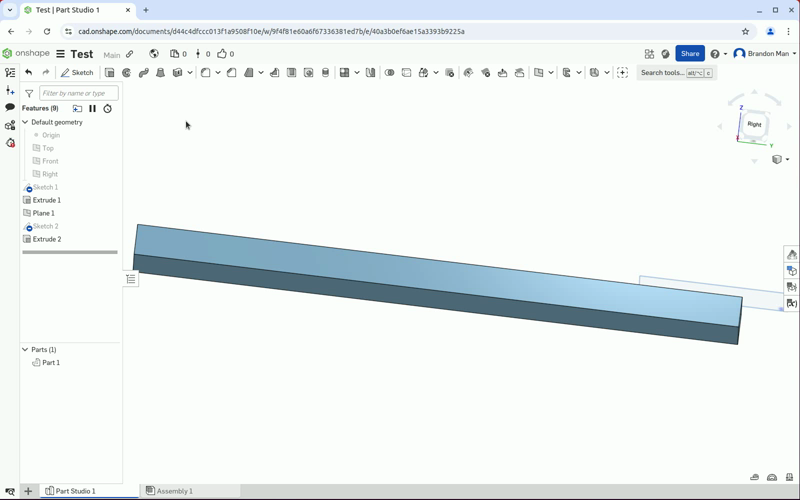
key(right, 3)
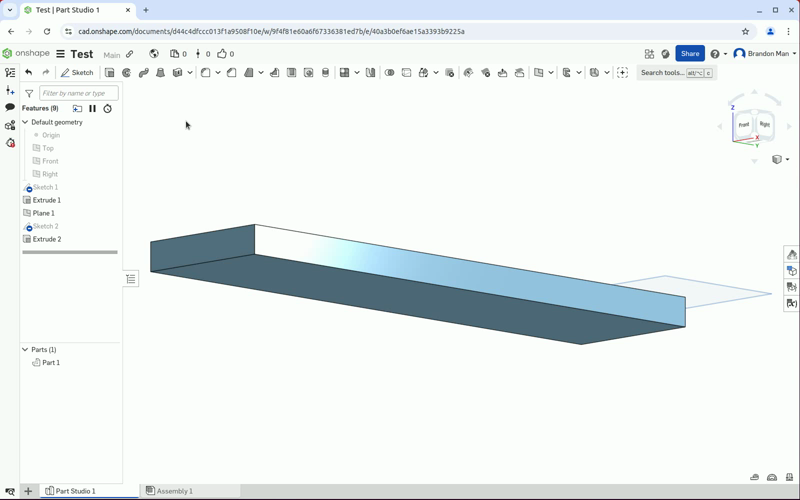
key(down, 3)
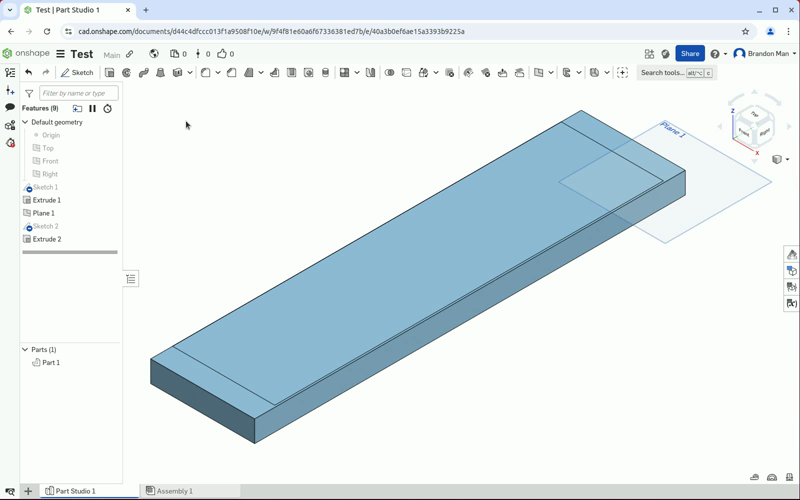
mouse_move(73, 189)
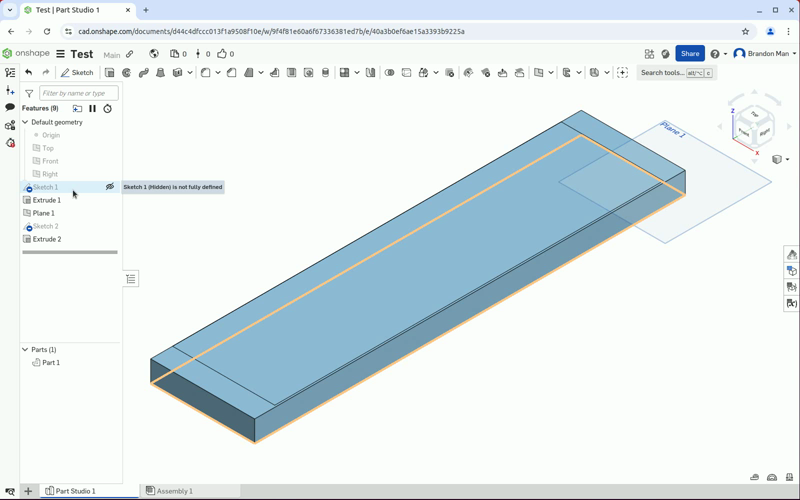
click(73, 189)